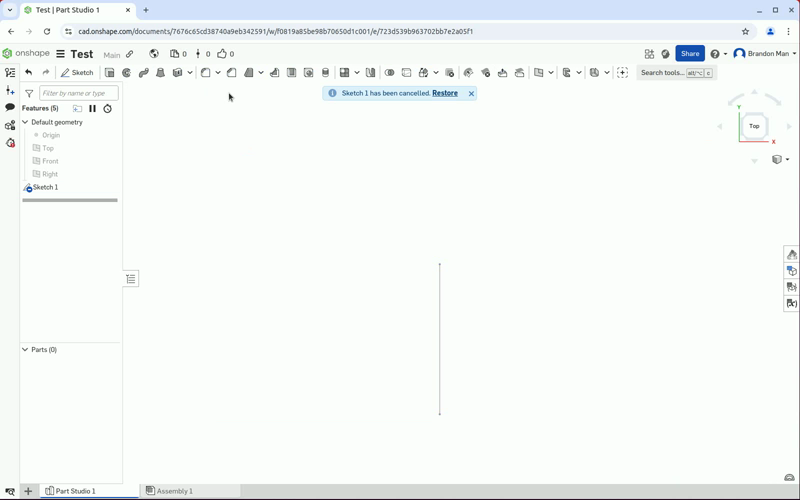
key(shift+h)
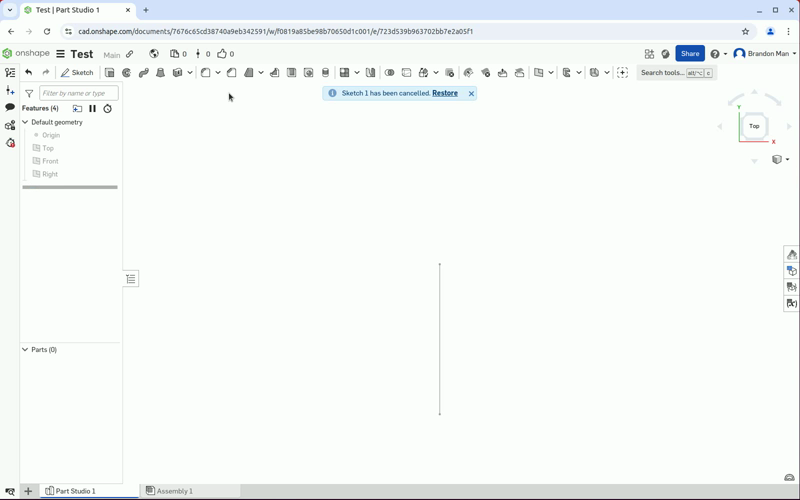
key(shift+s)
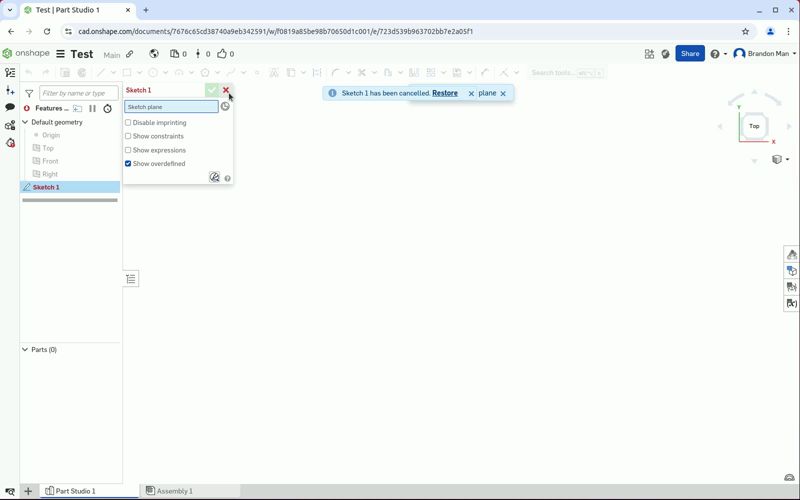
mouse_move(73, 150)
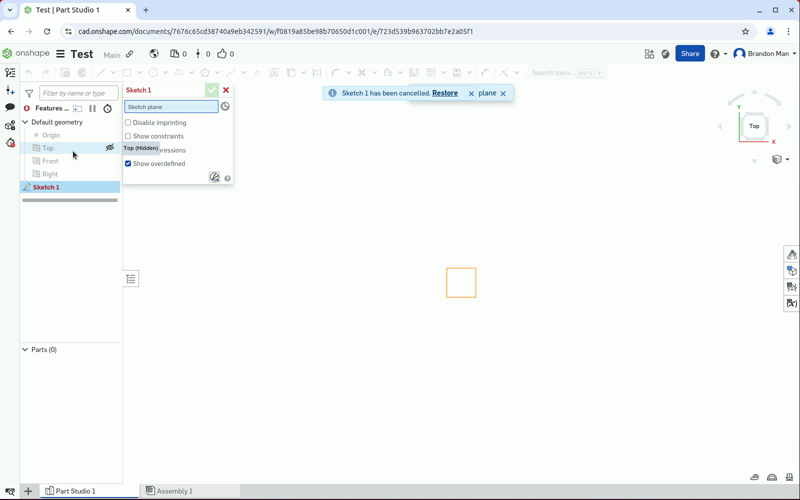
click(73, 150)
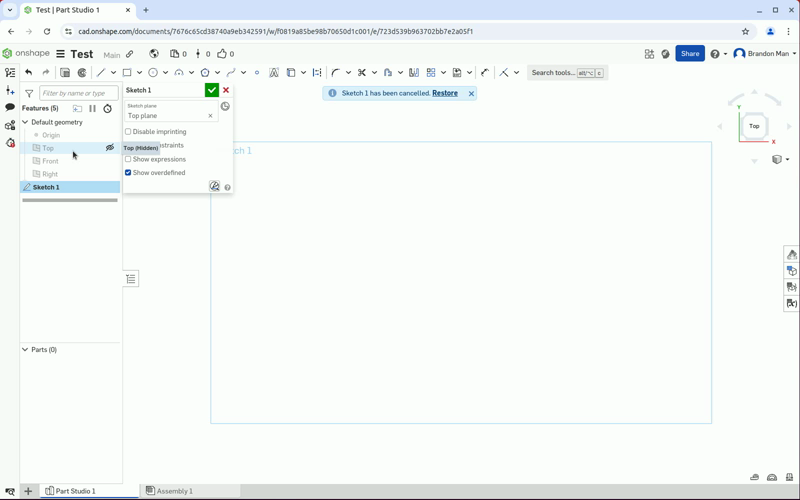
mouse_move(73, 352)
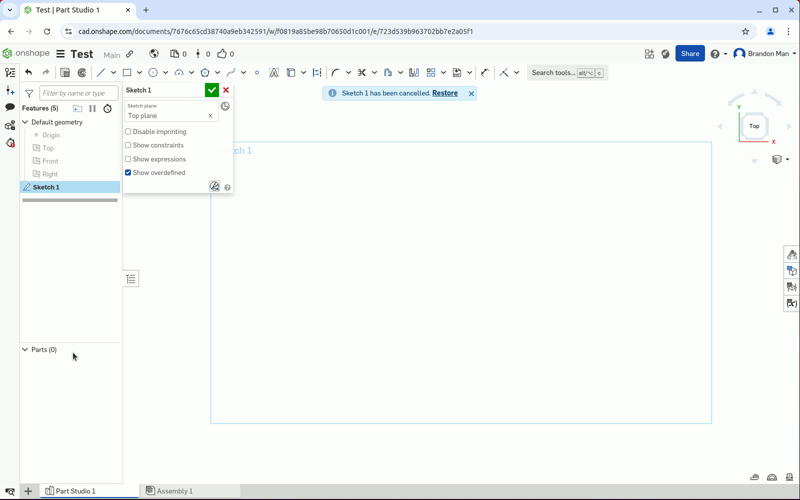
key(y)
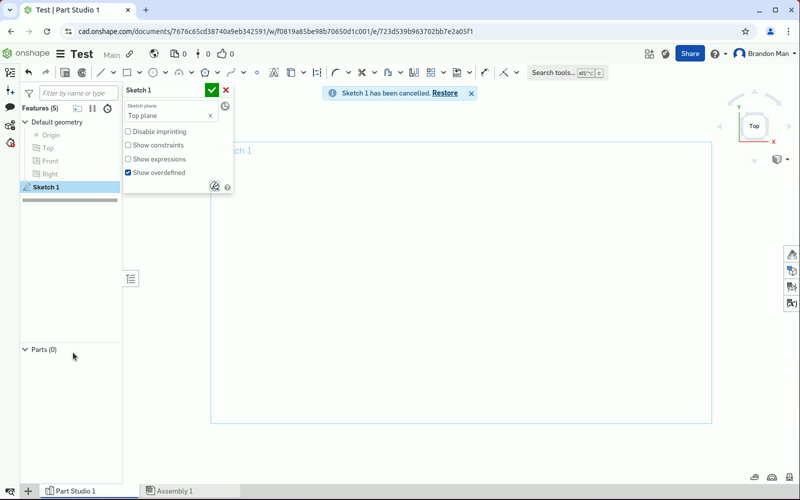
key(l)
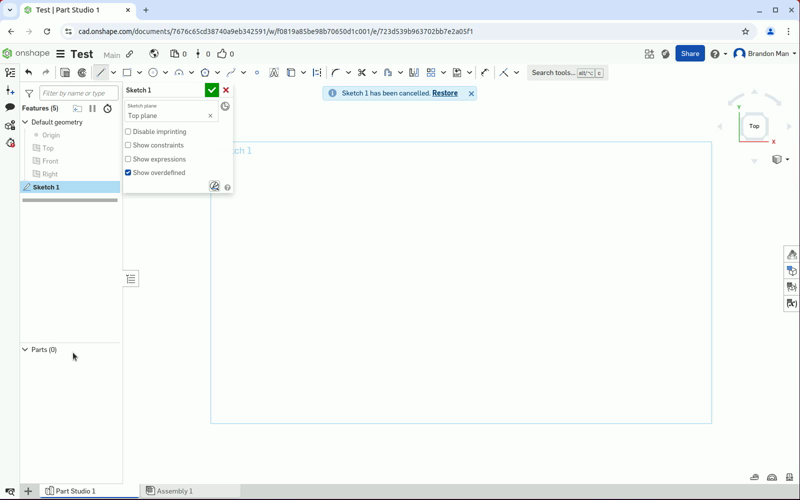
key_down(shift)
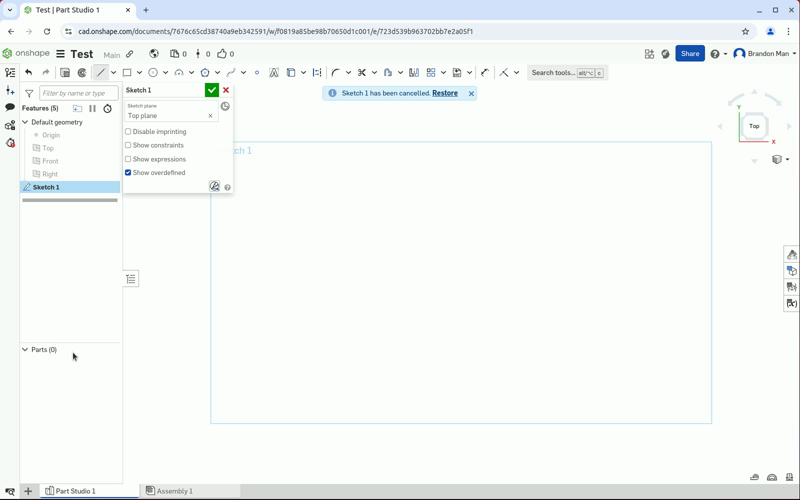
mouse_move(422, 322)
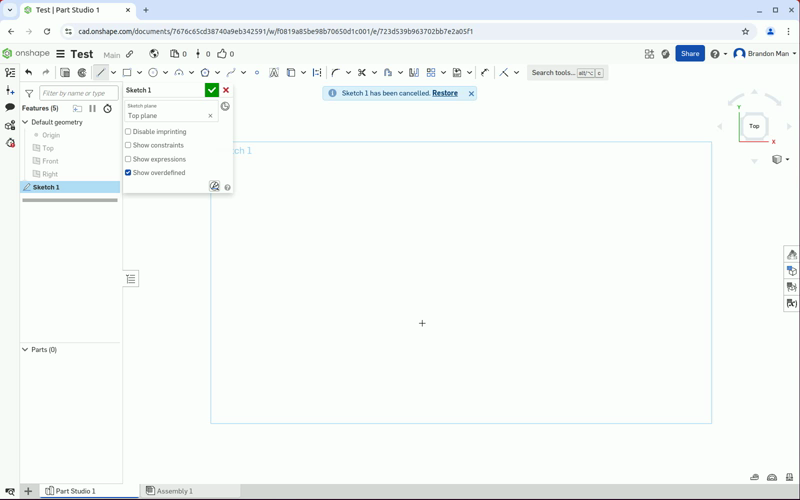
click(422, 322)
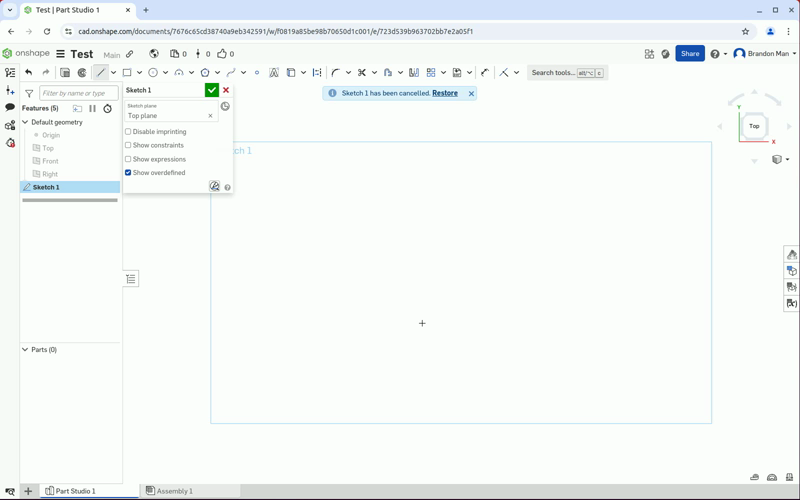
key_up(shift)
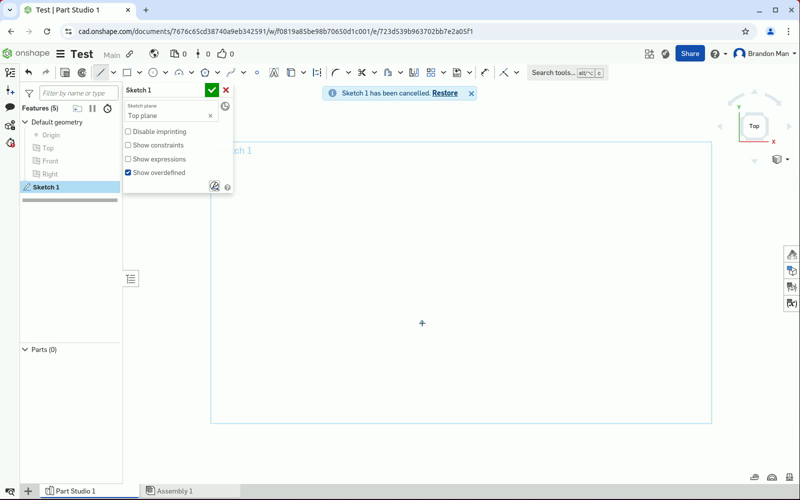
key_down(shift)
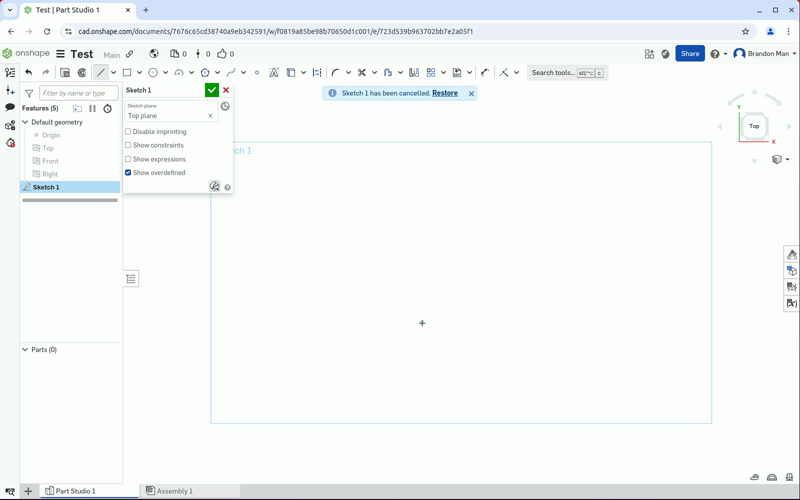
mouse_move(529, 322)
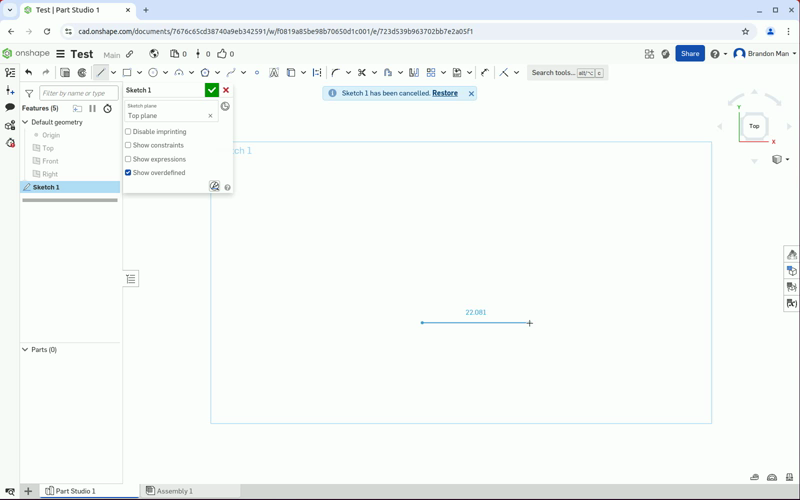
click(529, 322)
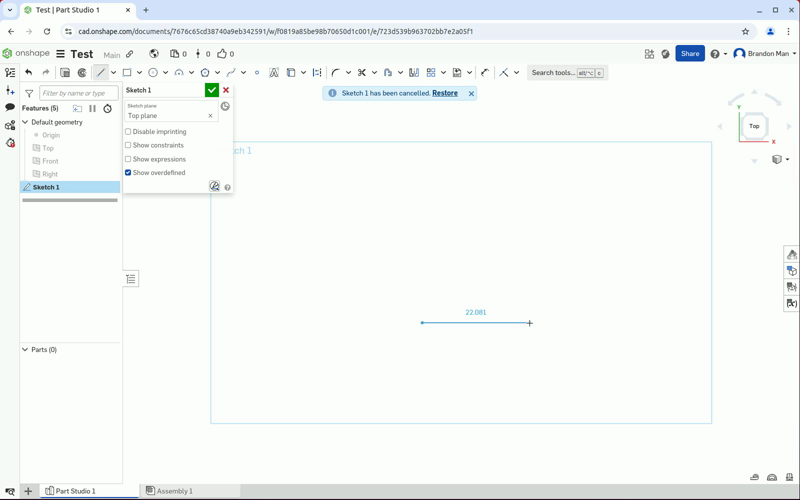
key_up(shift)
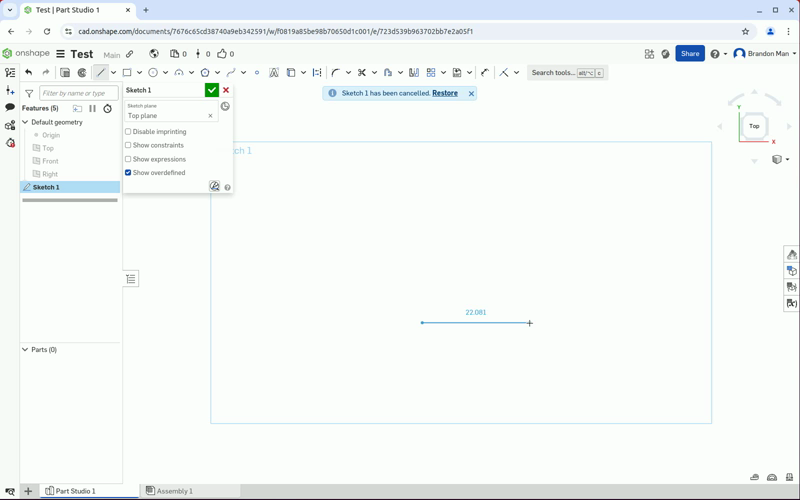
key_down(shift)
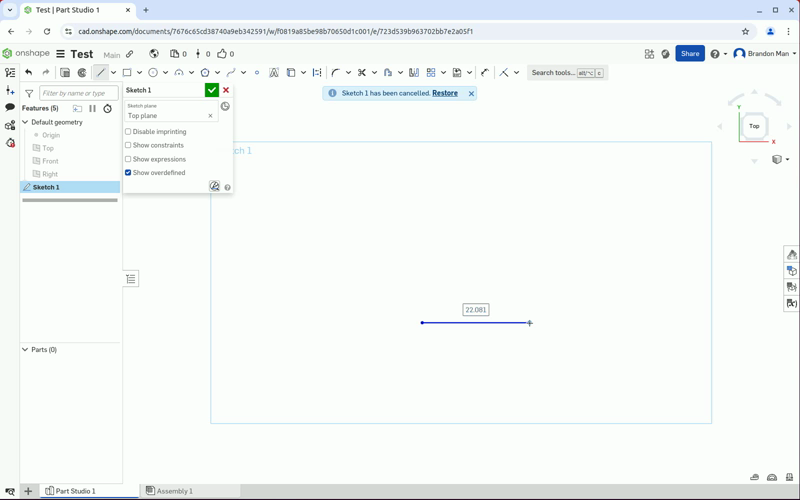
mouse_move(529, 262)
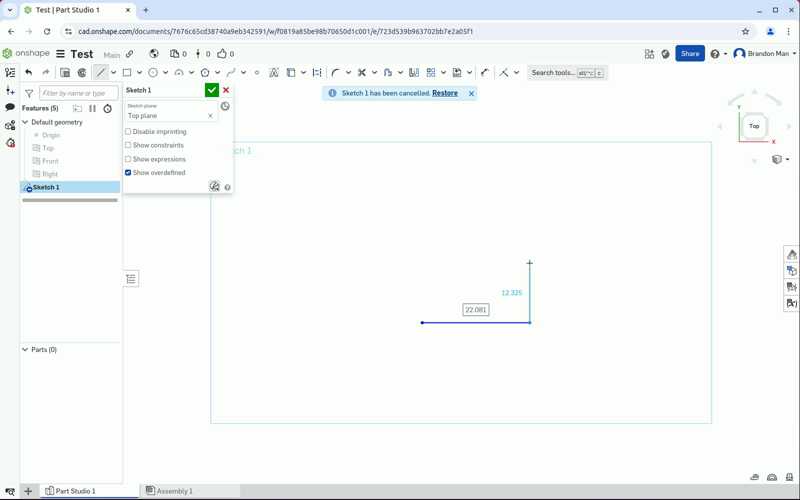
click(529, 262)
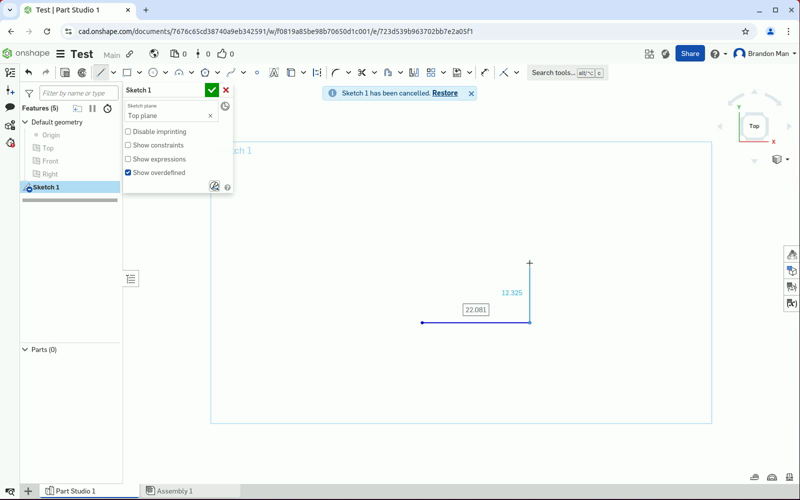
key_up(shift)
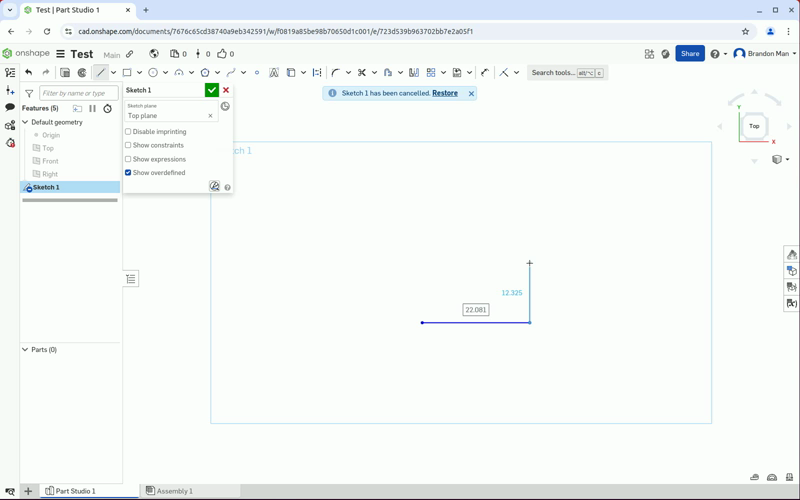
key_down(shift)
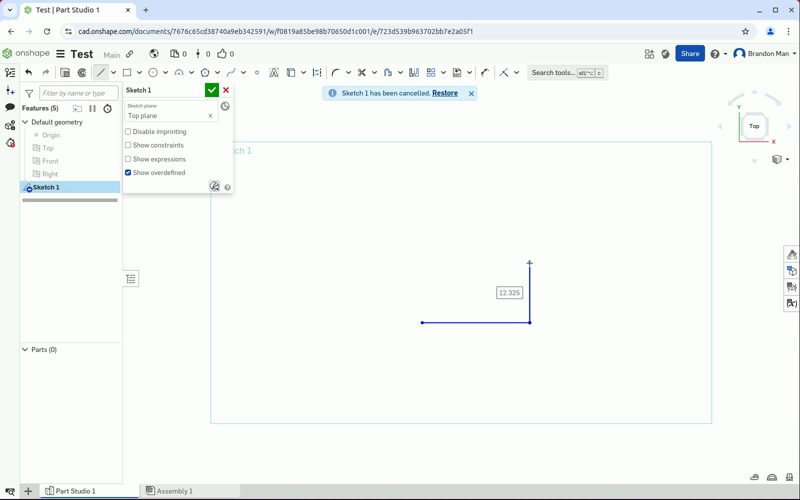
mouse_move(422, 262)
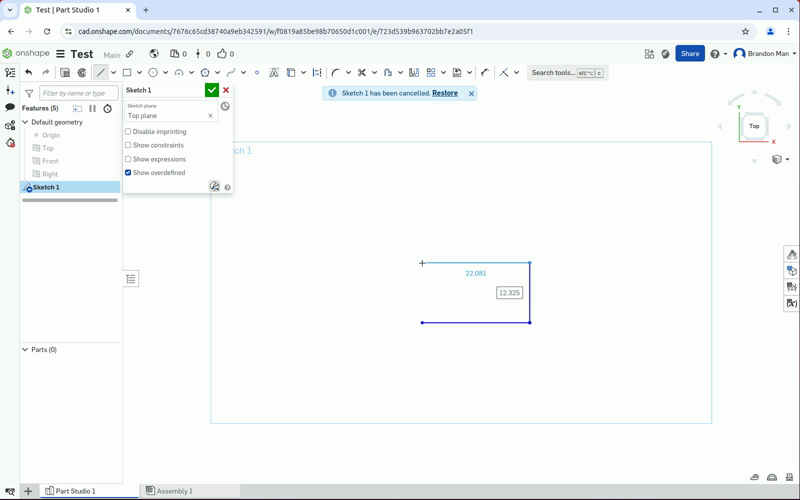
click(422, 262)
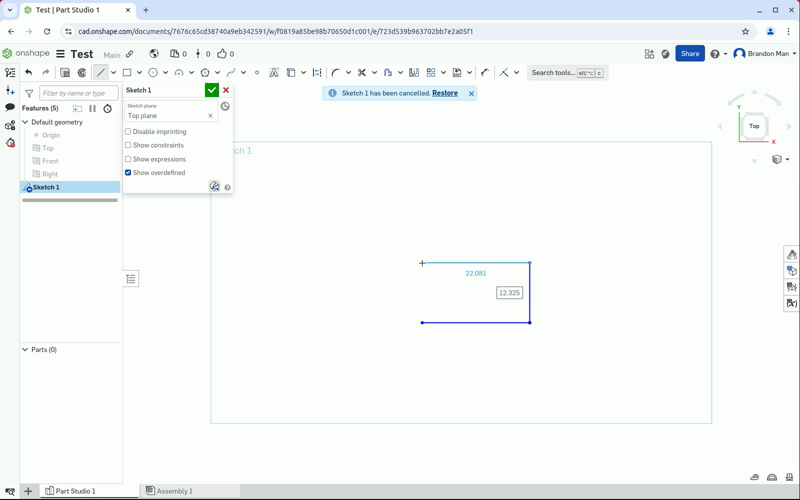
key_up(shift)
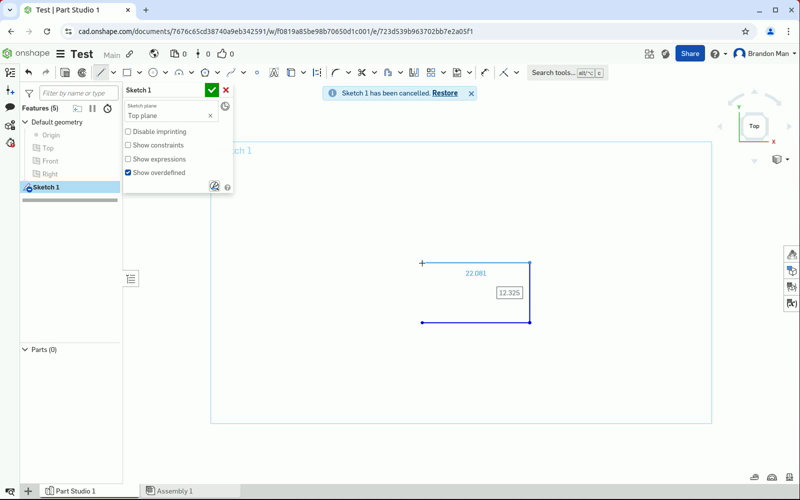
key_down(shift)
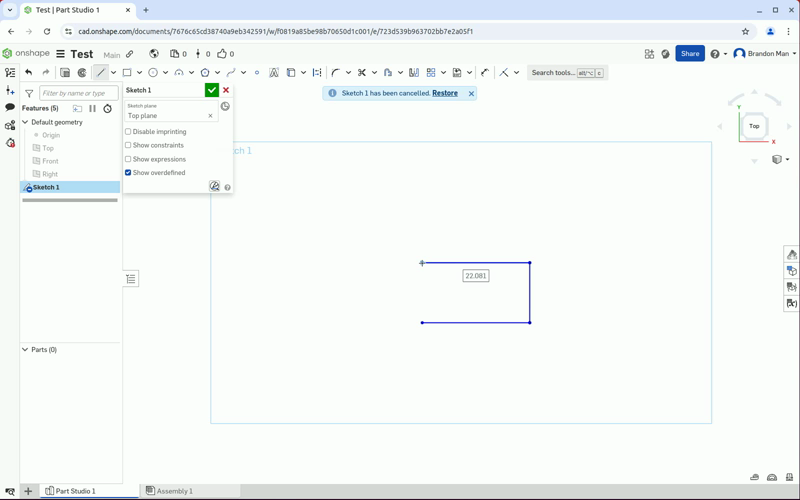
mouse_move(422, 322)
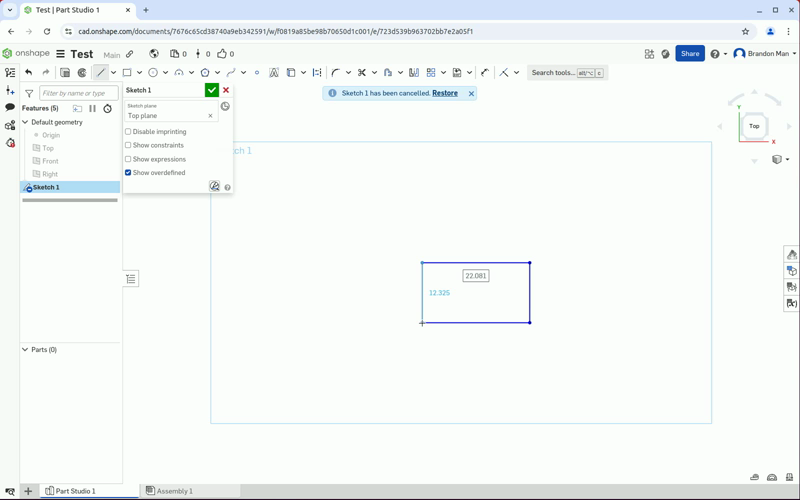
key_up(shift)
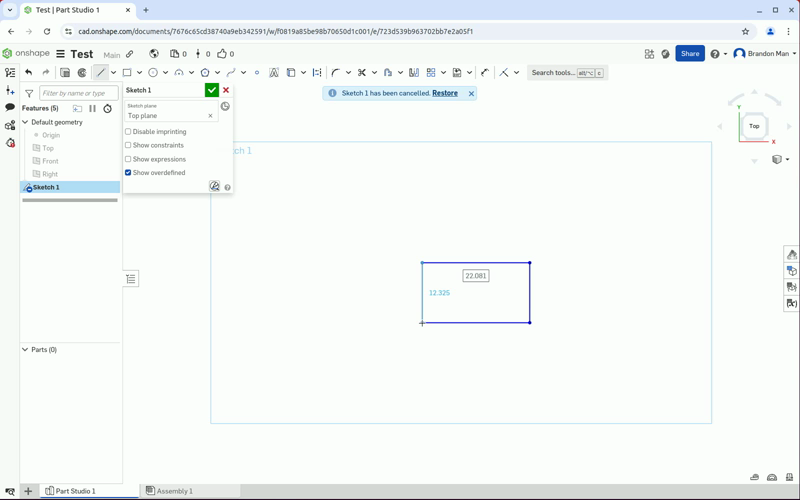
click(422, 322)
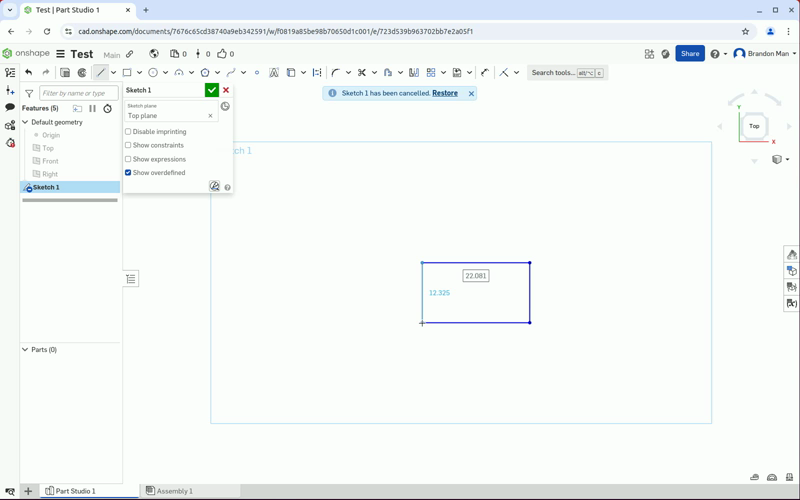
key(esc)
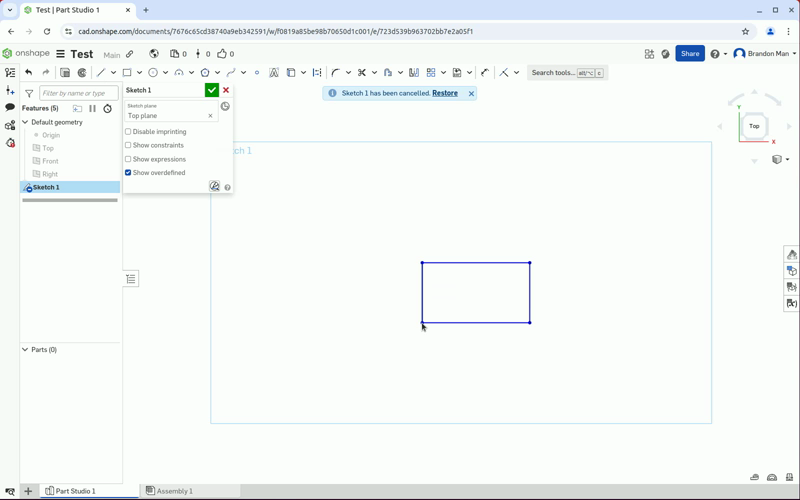
mouse_move(426, 289)
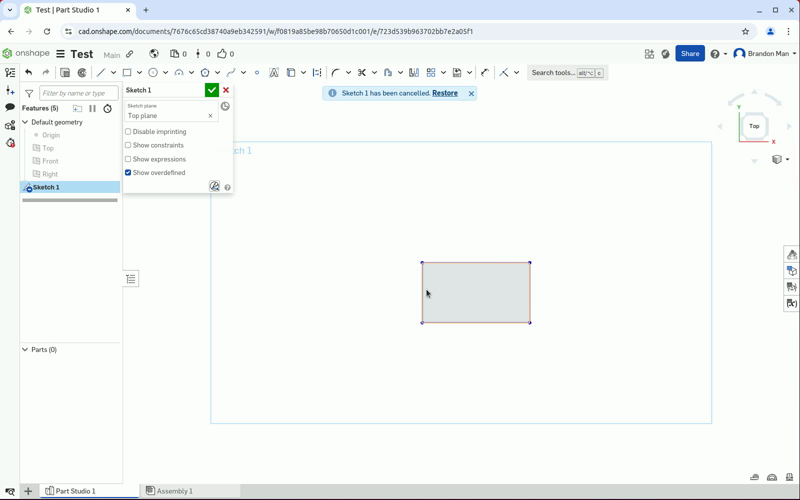
click(426, 289)
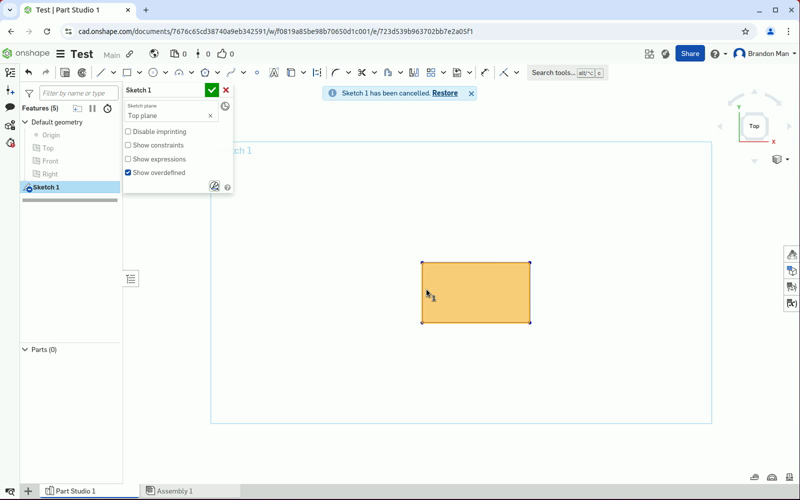
mouse_move(73, 352)
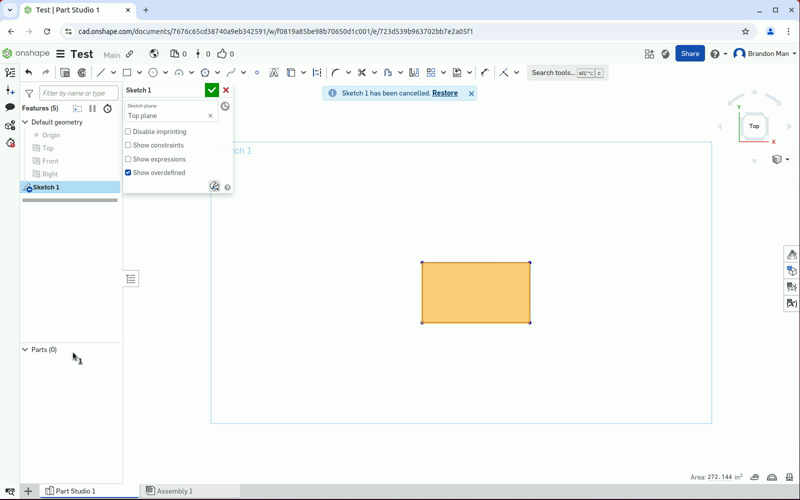
key(shift+y)
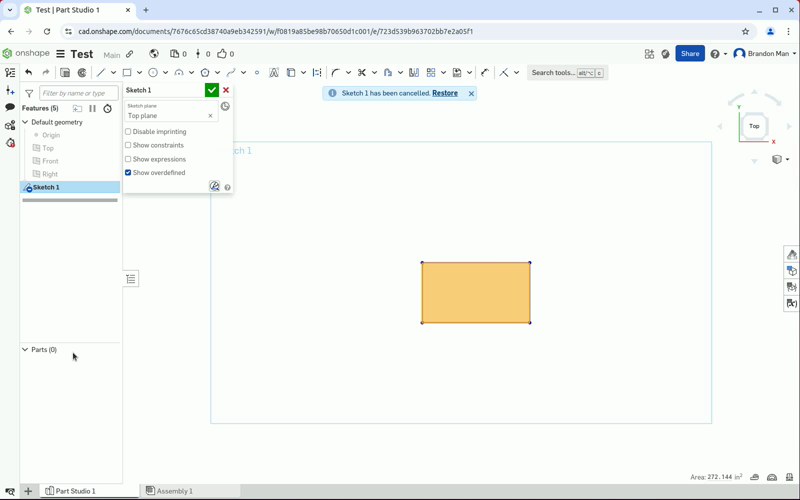
key(shift+e)
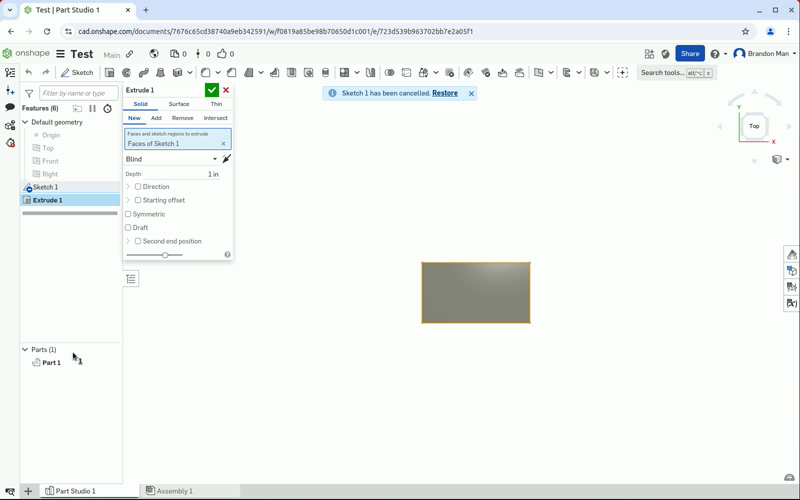
mouse_move(143, 106)
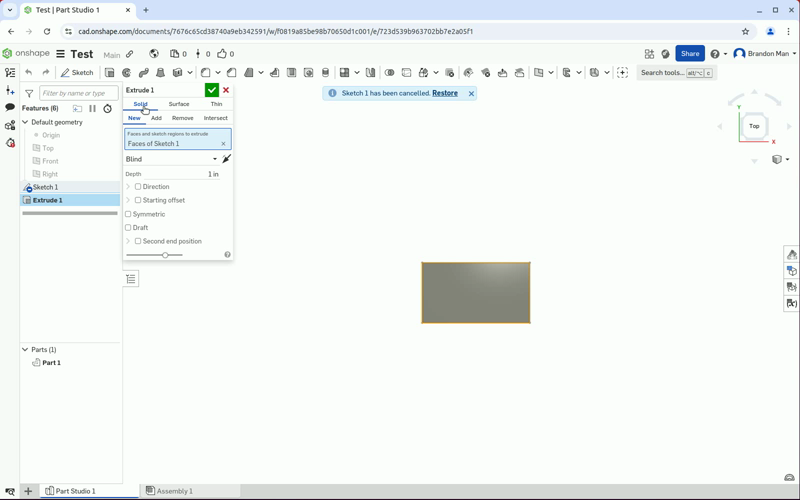
click(143, 106)
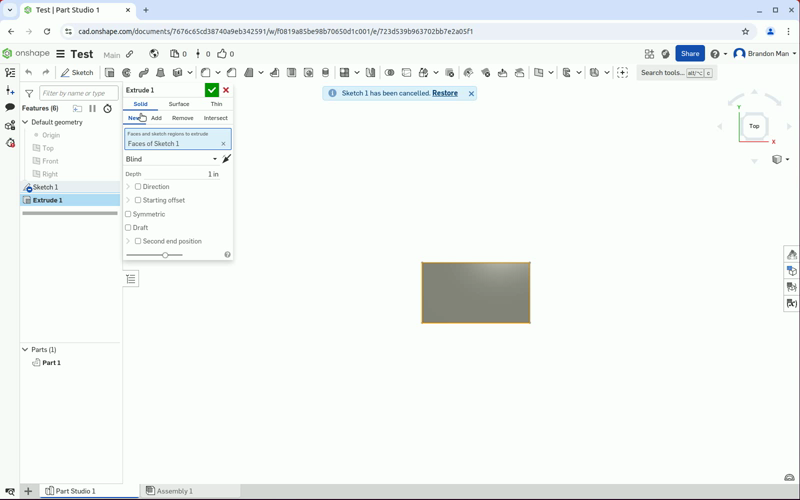
mouse_move(137, 120)
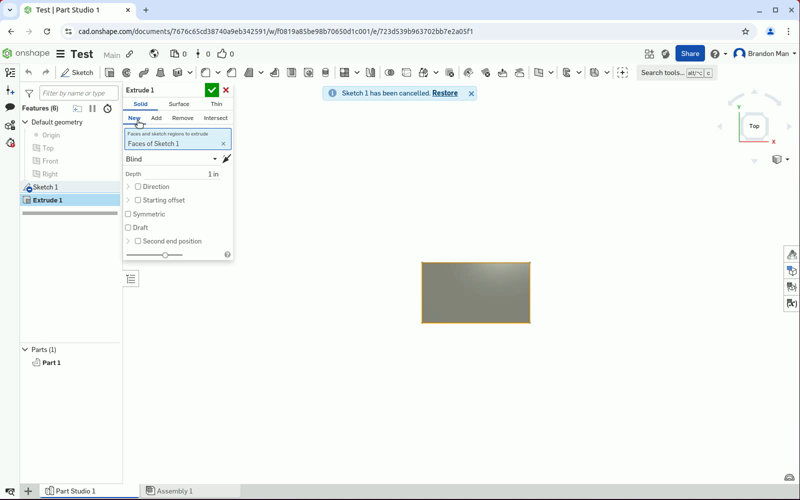
click(137, 120)
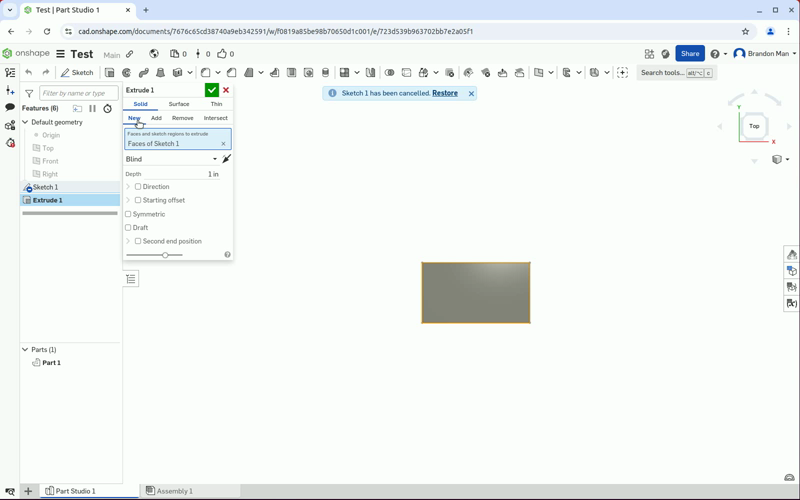
key(tab, 4)
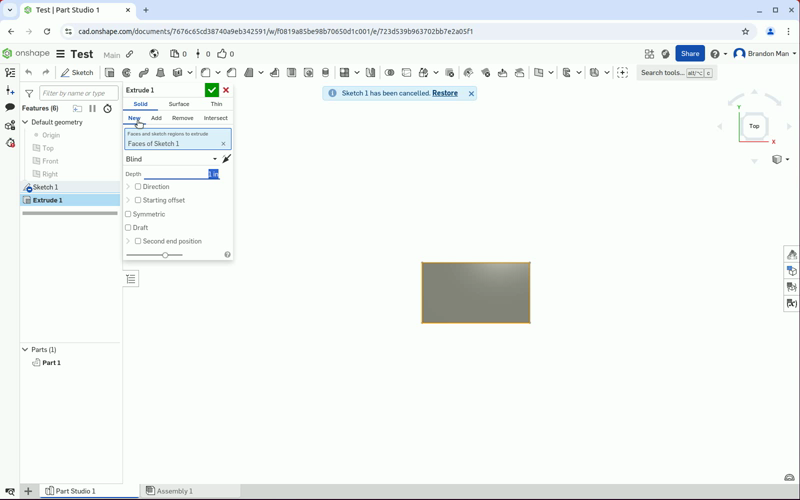
text(7.703)
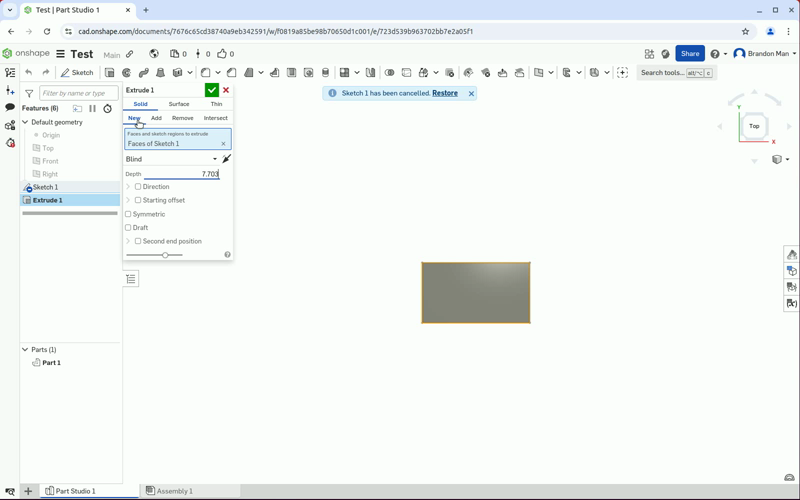
key(tab, 3)
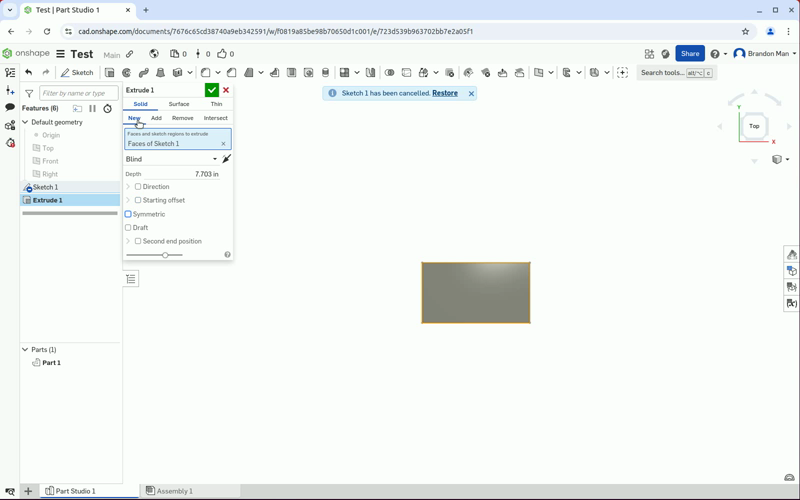
key(tab, 2)
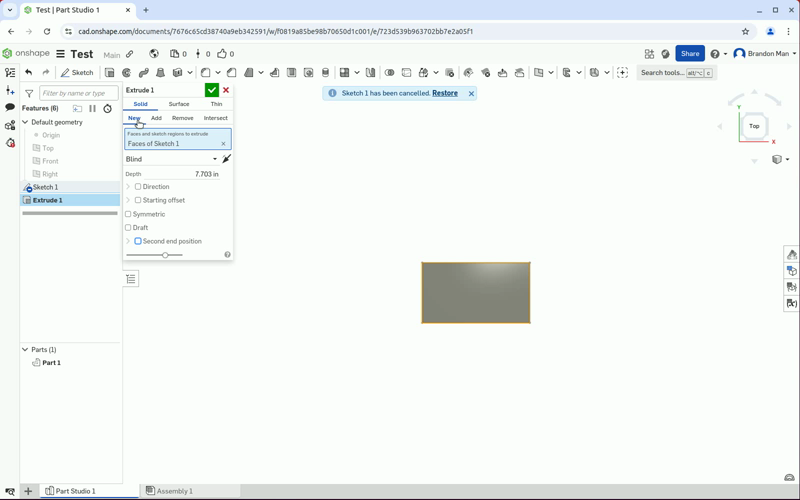
key(space)
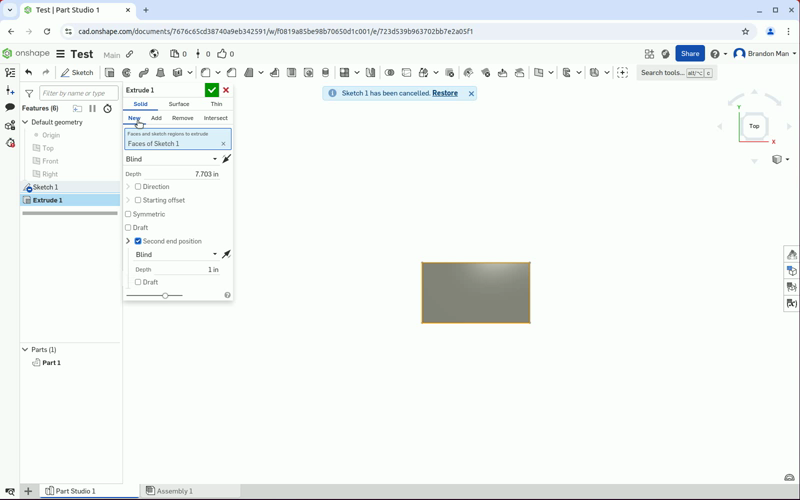
key(tab, 3)
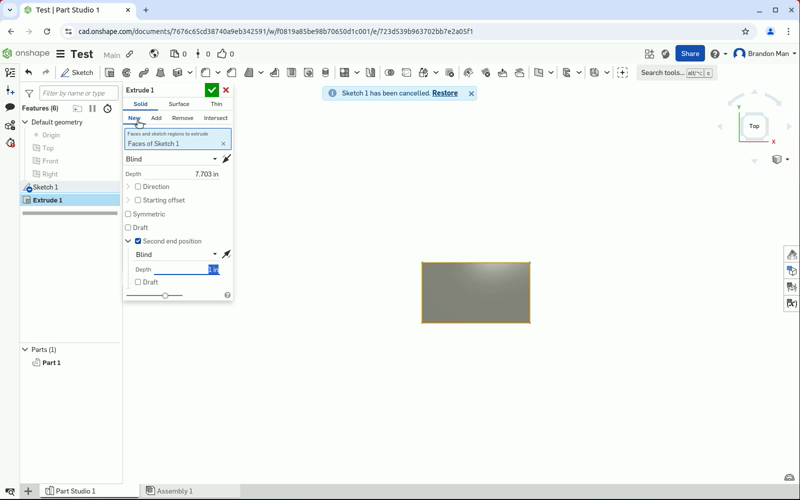
text(7.703)
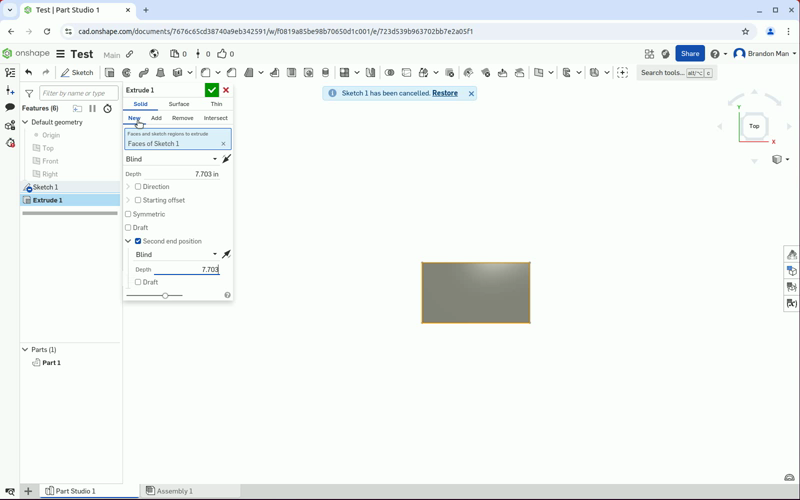
key(enter)
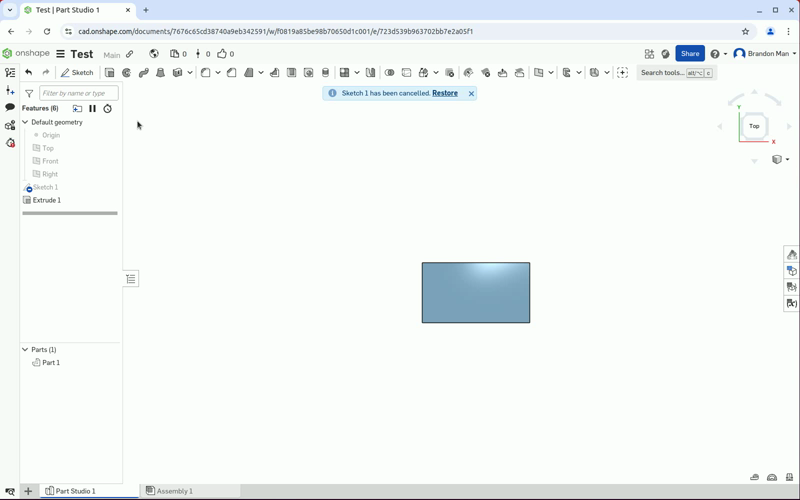
key(shift+h)
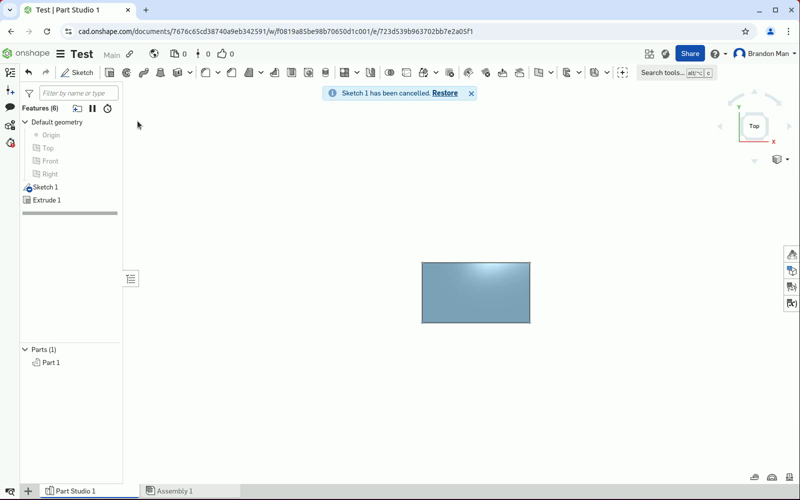
key(shift+h)
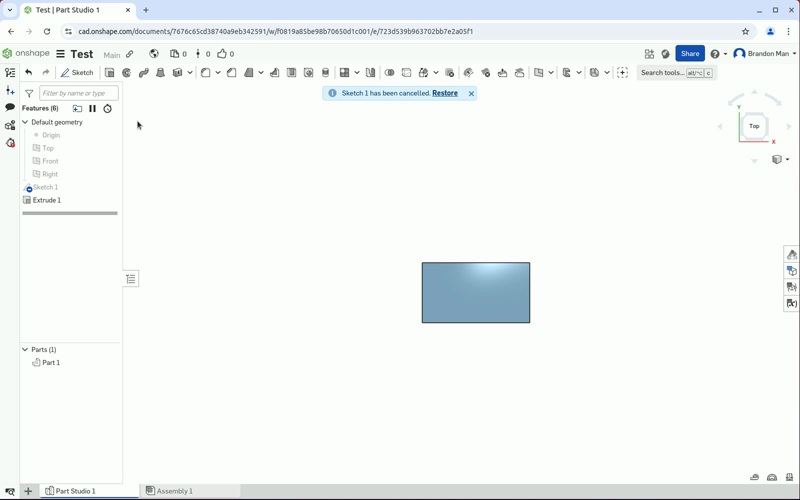
mouse_move(73, 189)
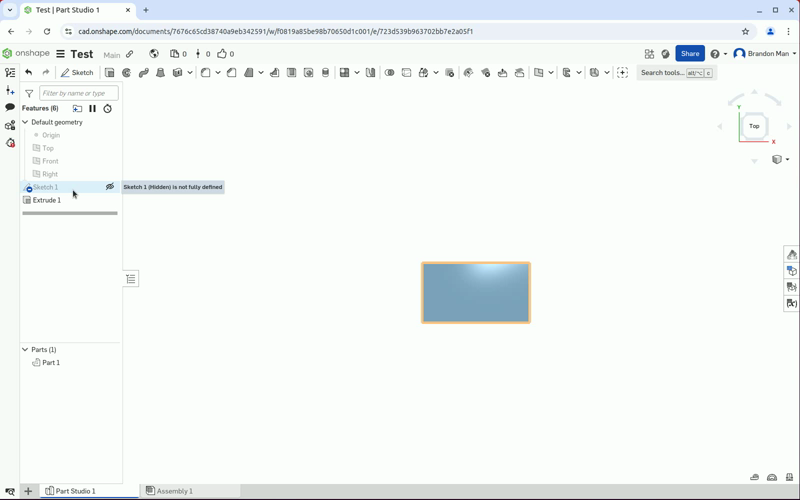
click(73, 189)
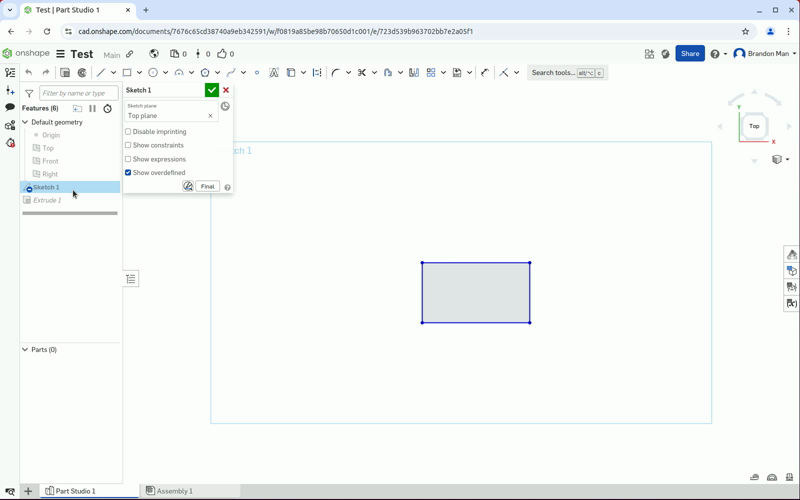
mouse_move(229, 92)
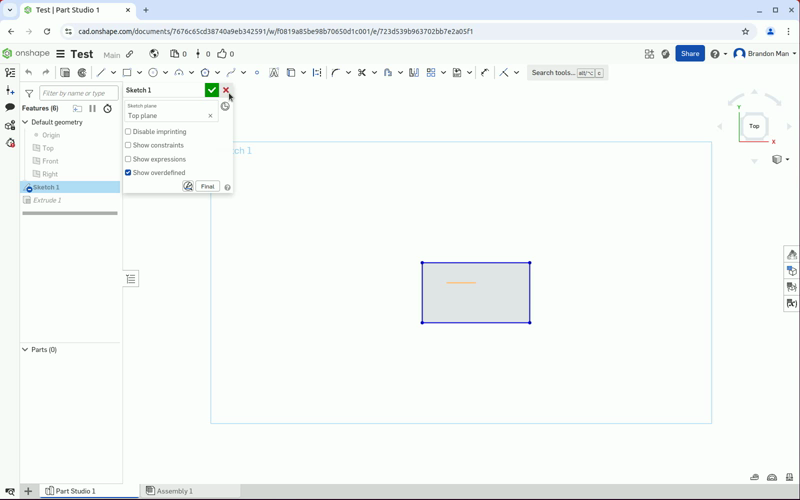
click(229, 92)
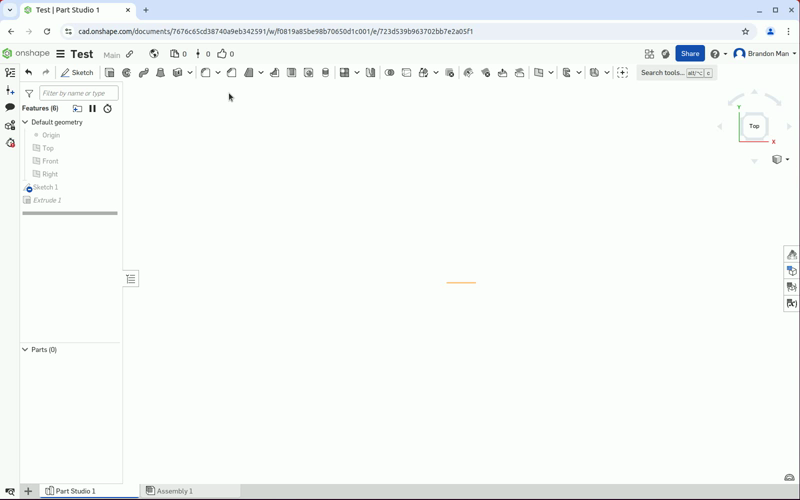
mouse_move(73, 352)
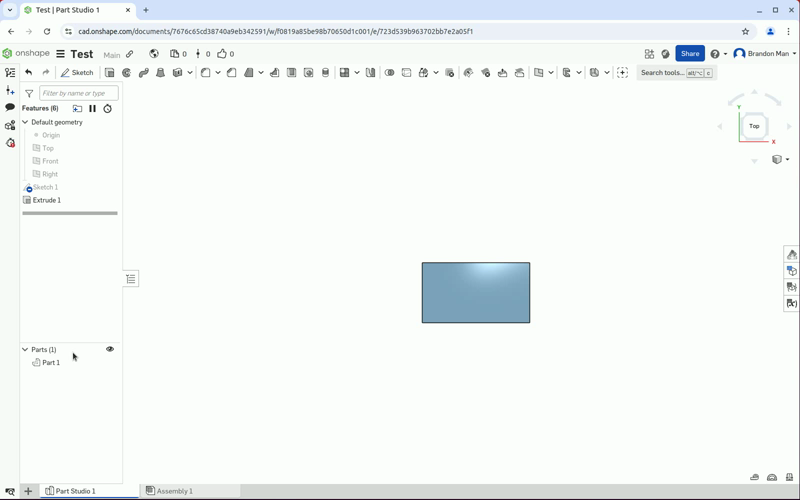
key(y)
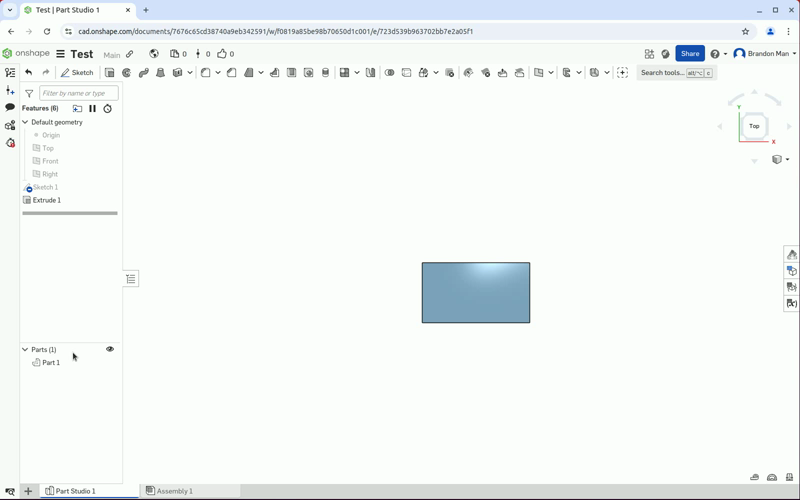
key(shift+p)
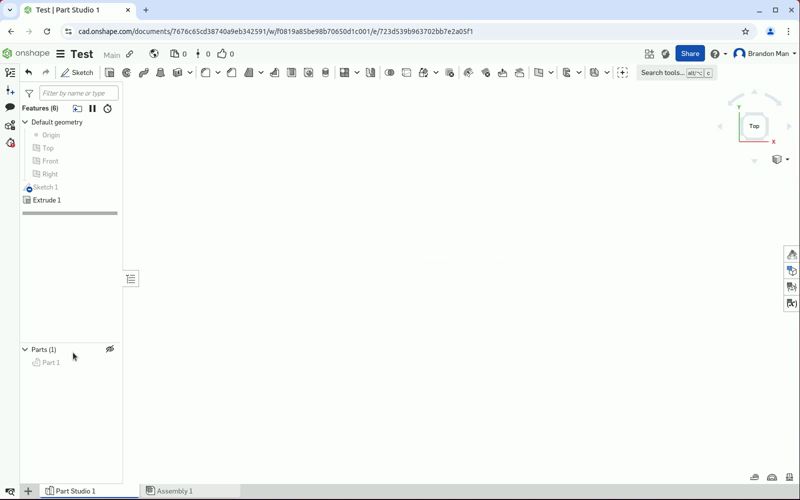
key(space)
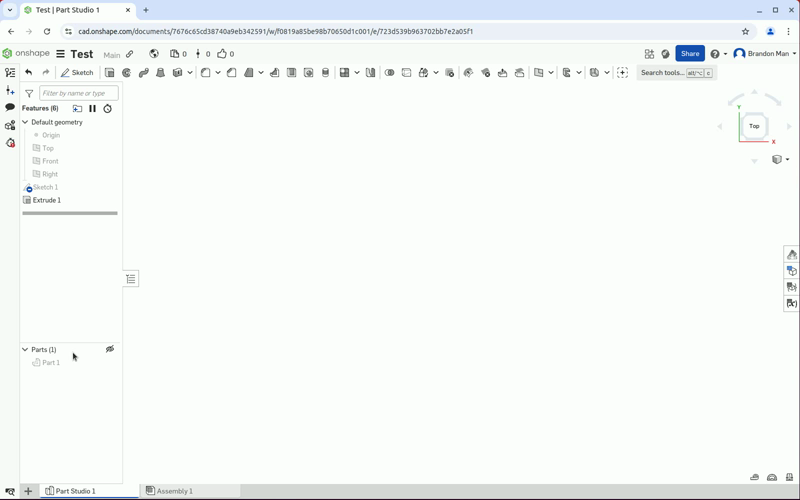
key_down(shift)
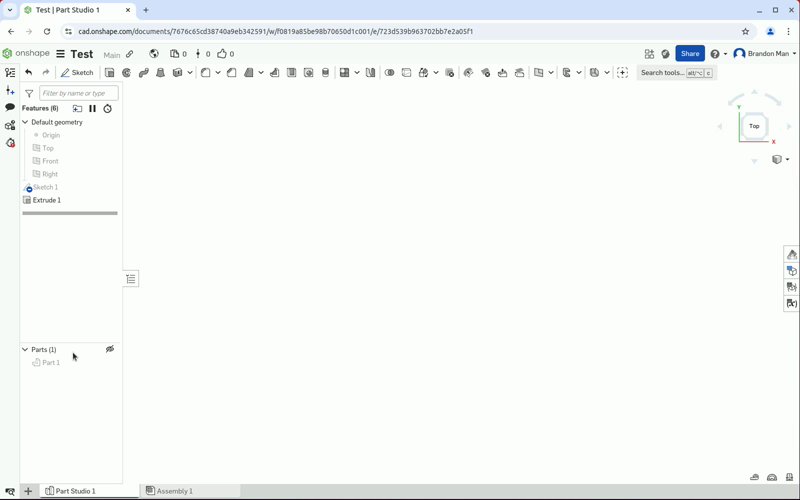
key(up)
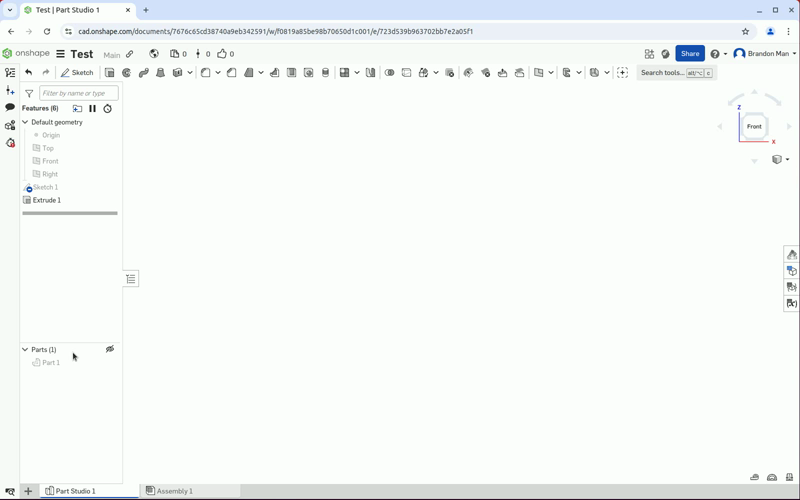
key_up(shift)
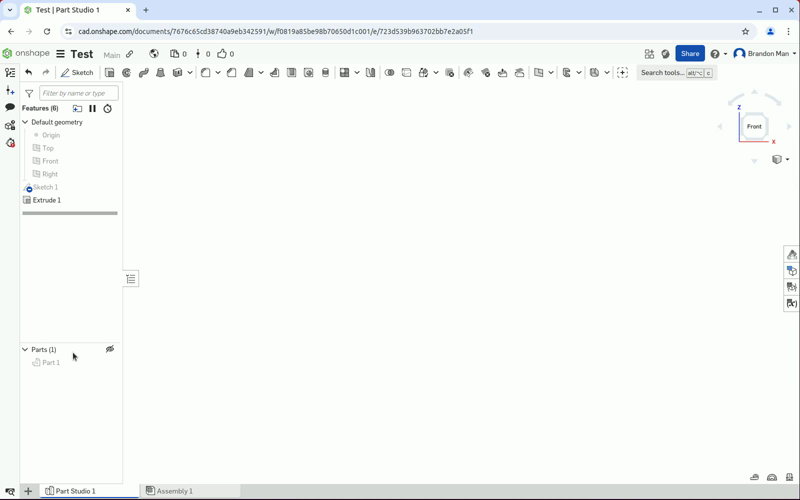
mouse_move(73, 352)
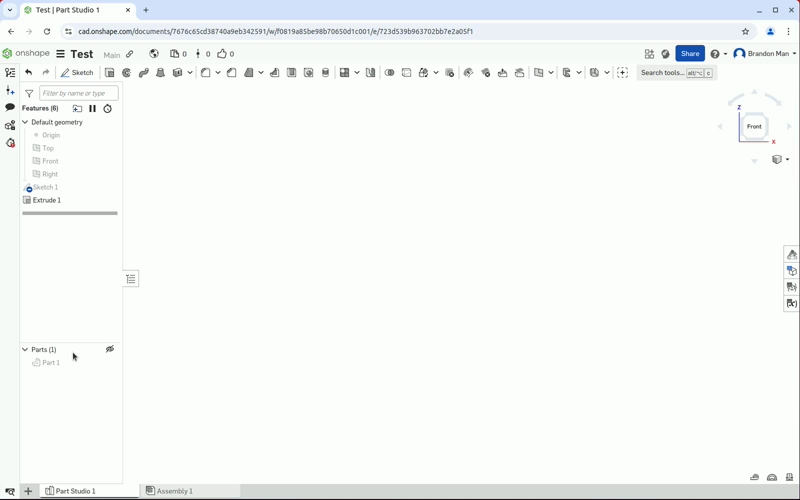
key(shift+y)
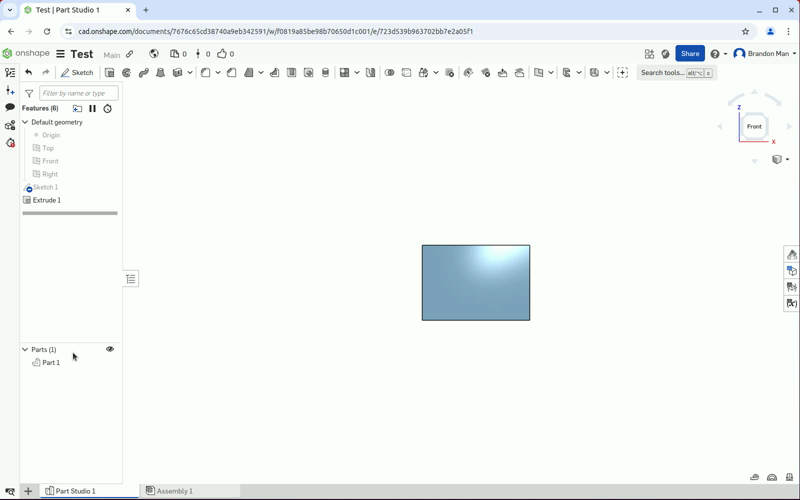
mouse_move(541, 75)
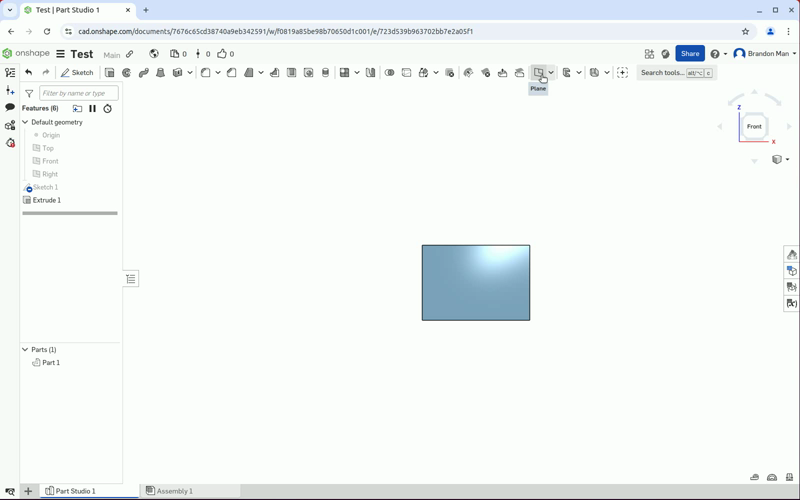
click(541, 75)
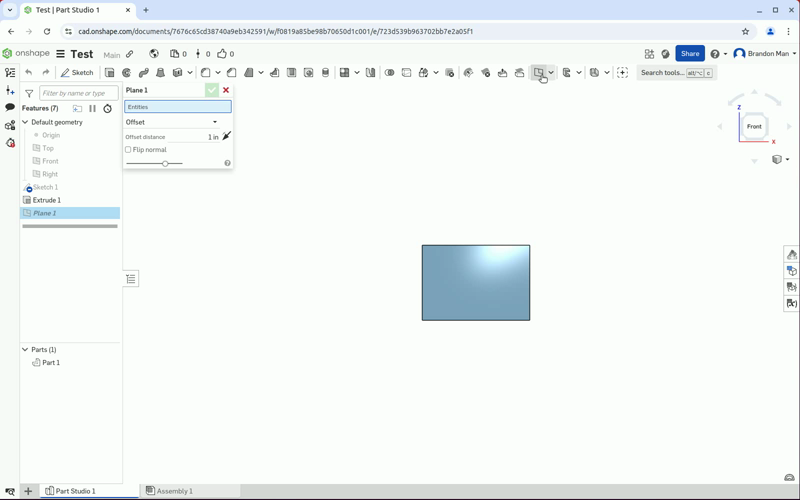
mouse_move(73, 163)
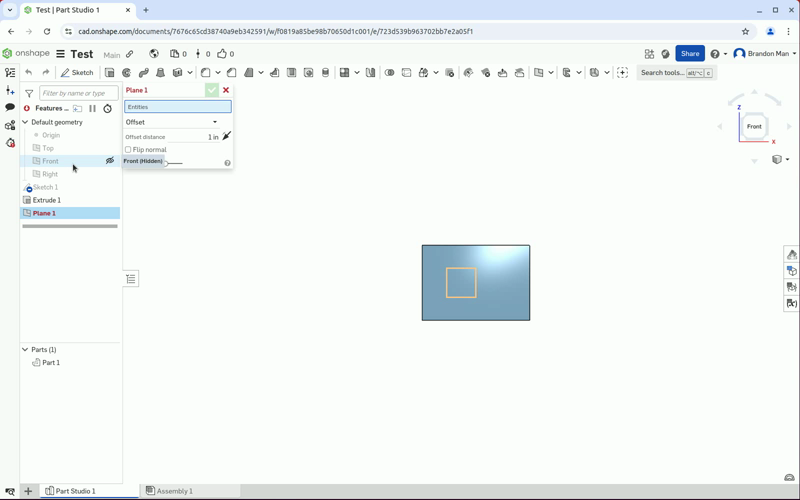
click(73, 163)
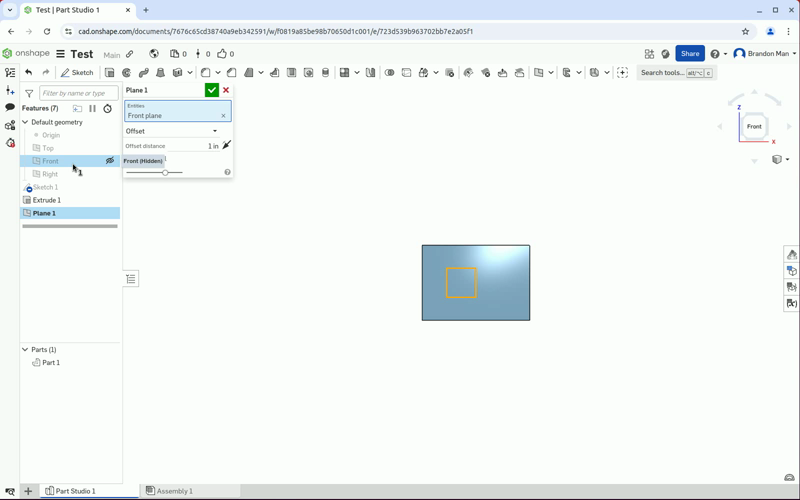
key(tab, 2)
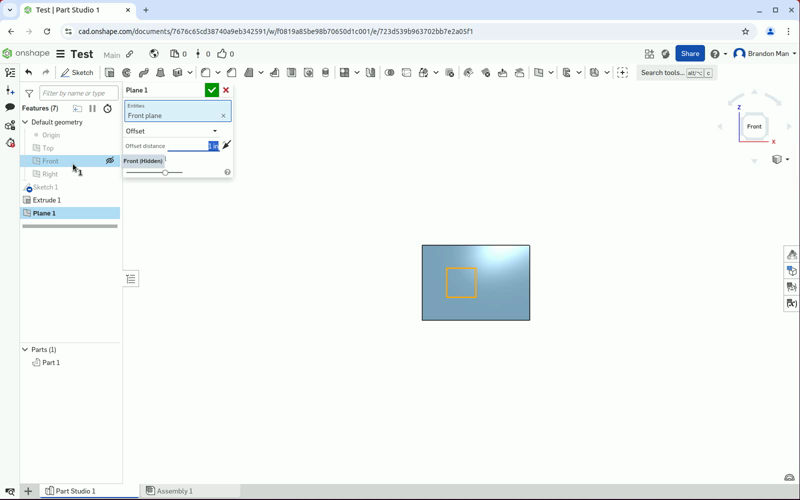
text(8.196)
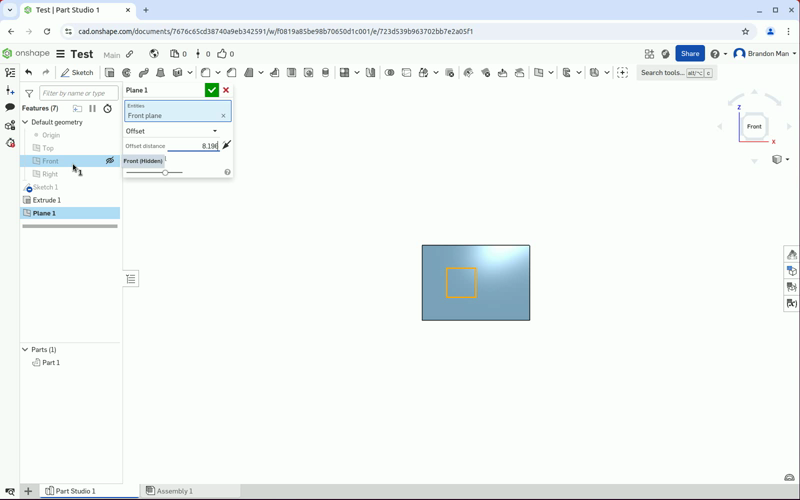
key(enter, 2)
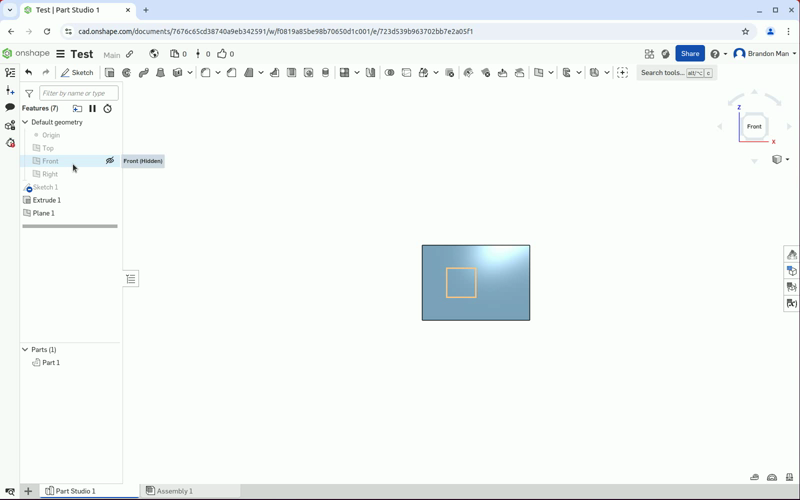
key(shift+s)
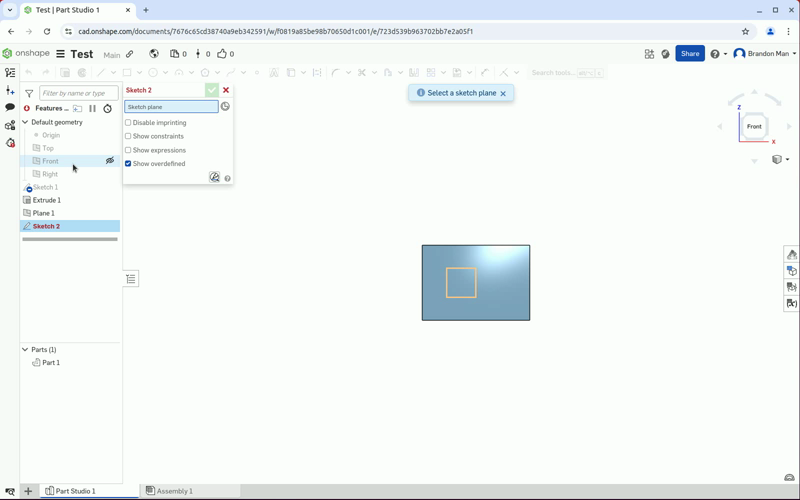
mouse_move(73, 215)
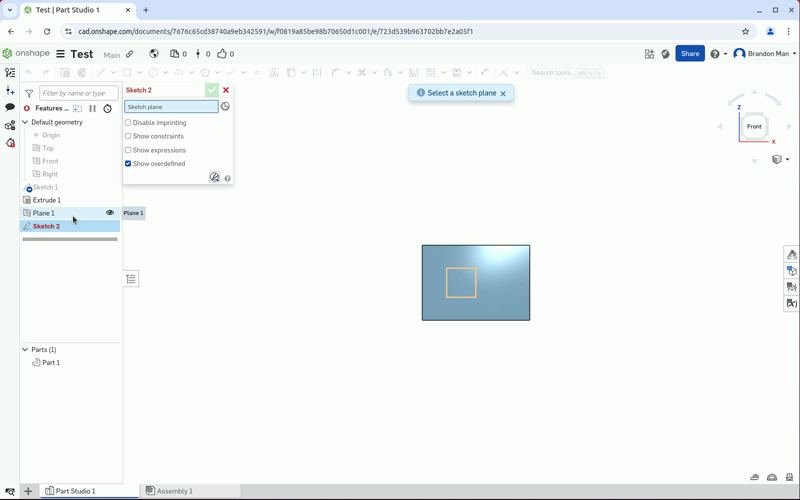
click(73, 215)
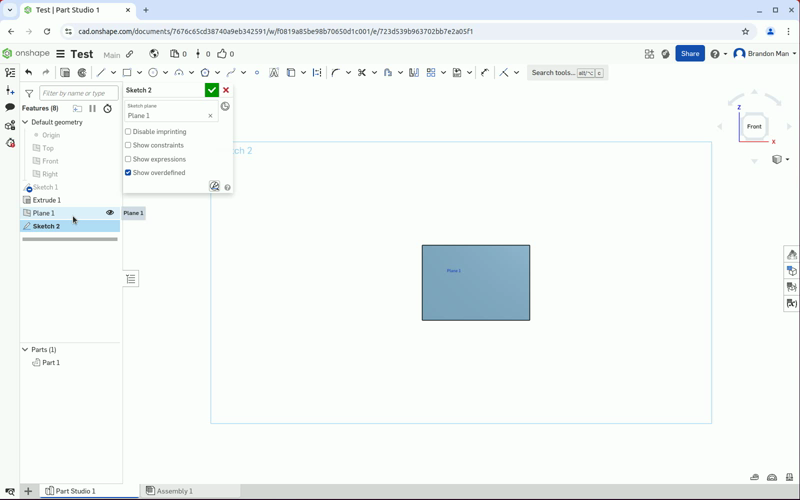
mouse_move(73, 352)
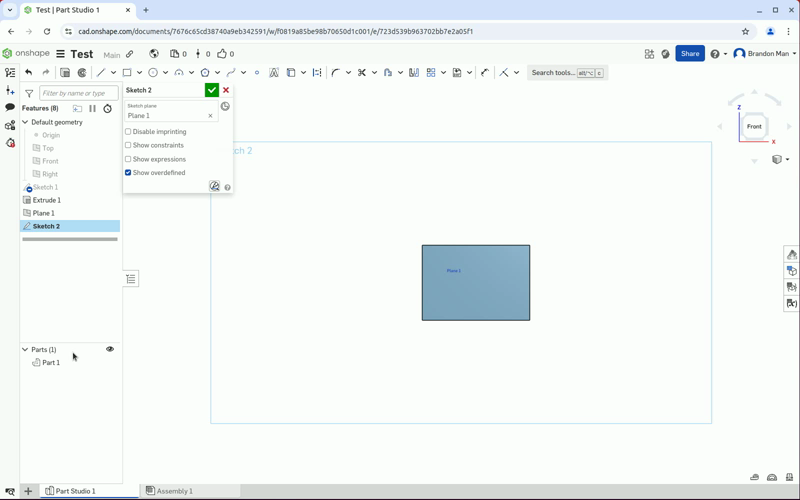
key(y)
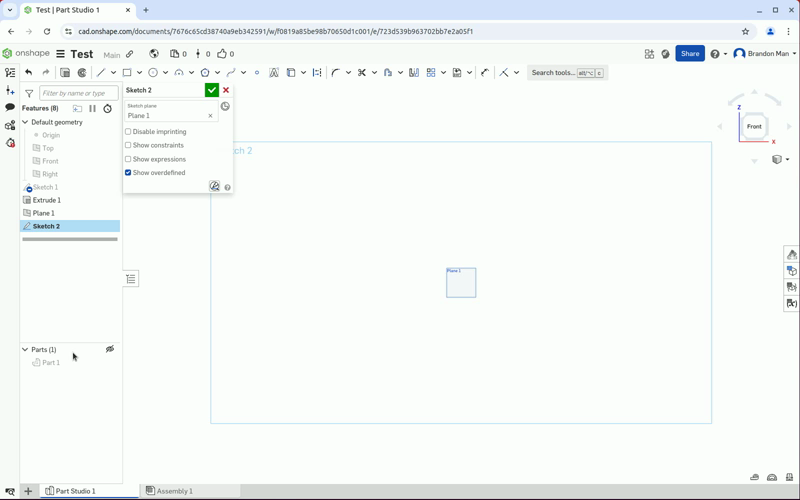
key(l)
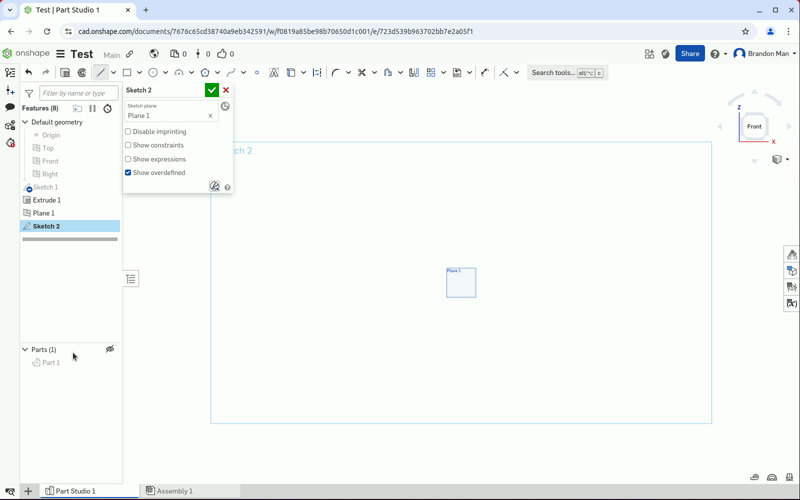
key_down(shift)
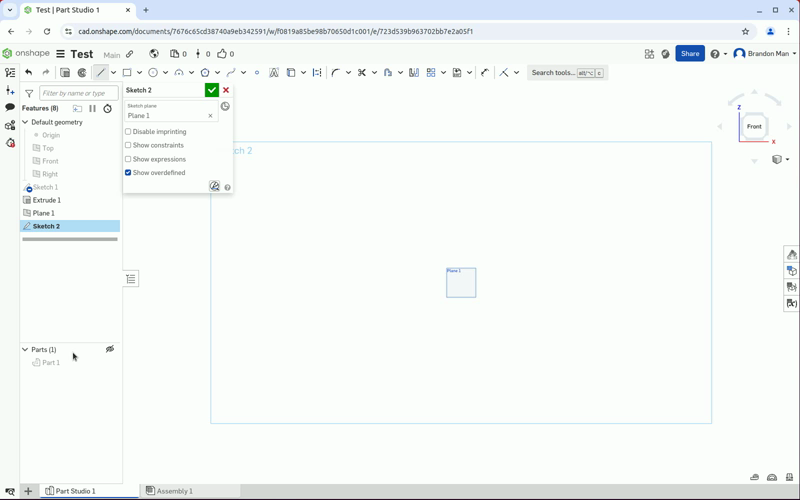
mouse_move(487, 320)
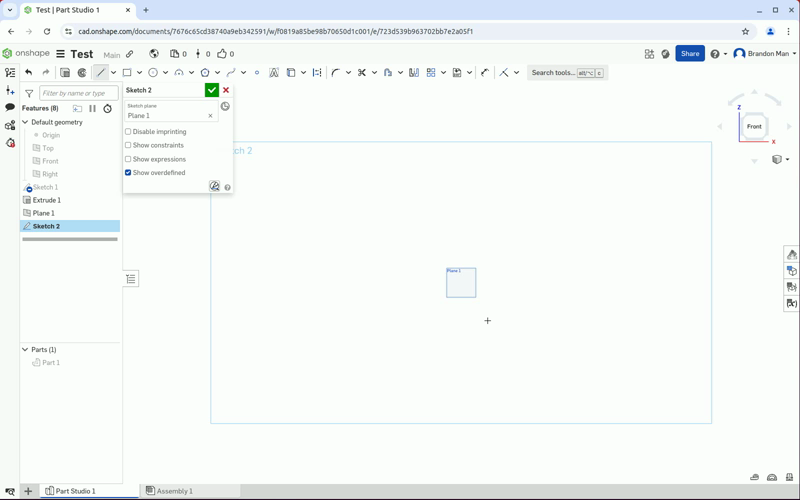
click(487, 320)
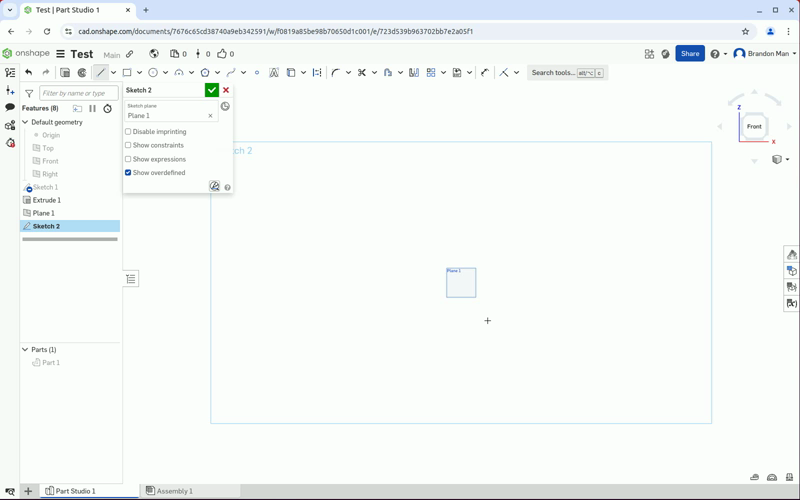
key_up(shift)
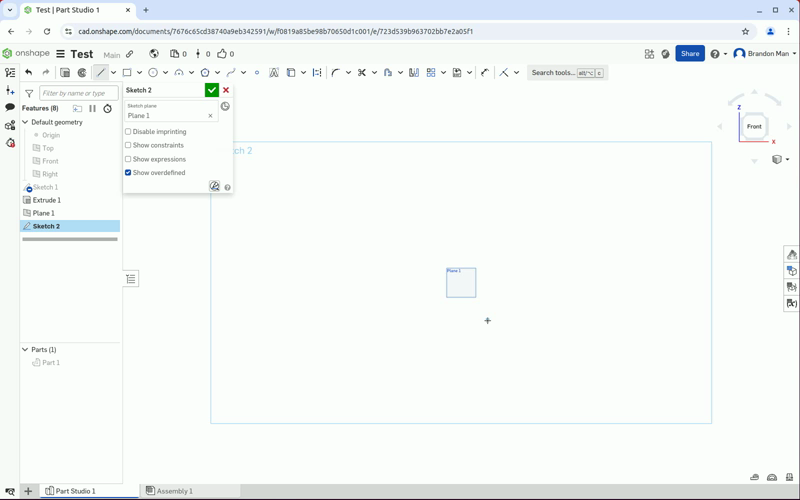
key_down(shift)
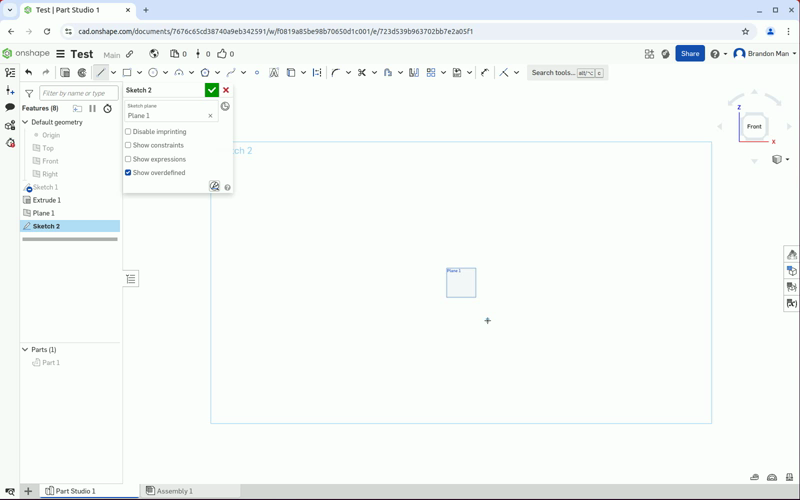
mouse_move(517, 320)
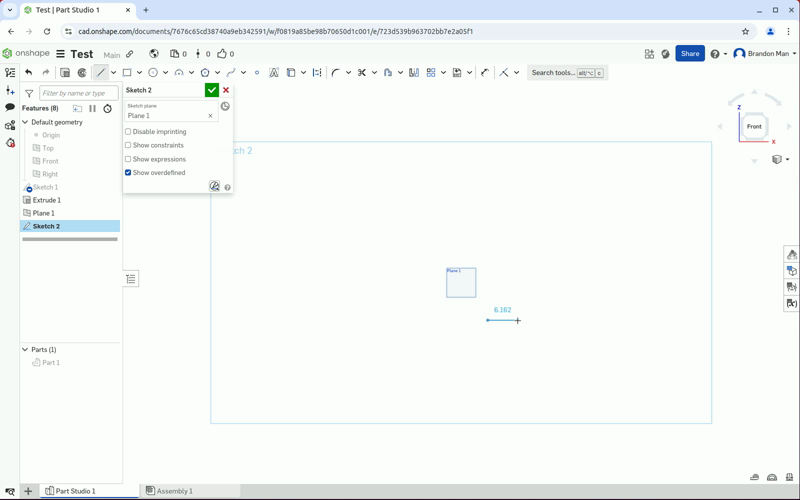
mouse_move(530, 320)
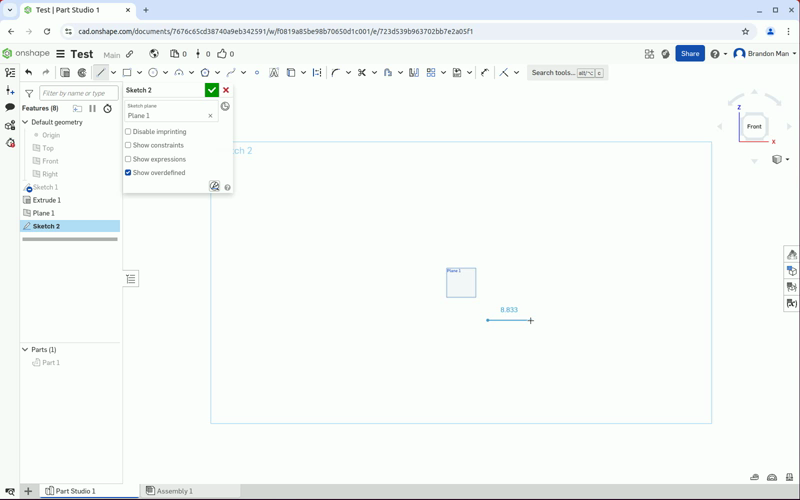
click(530, 320)
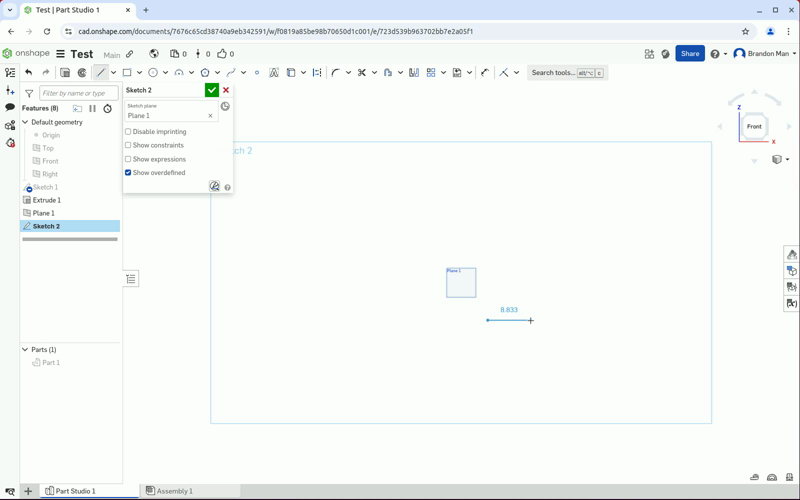
key_up(shift)
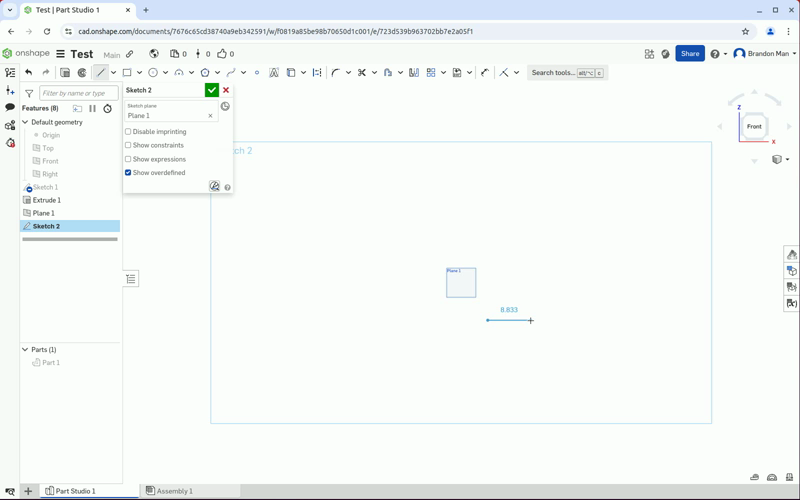
key_down(shift)
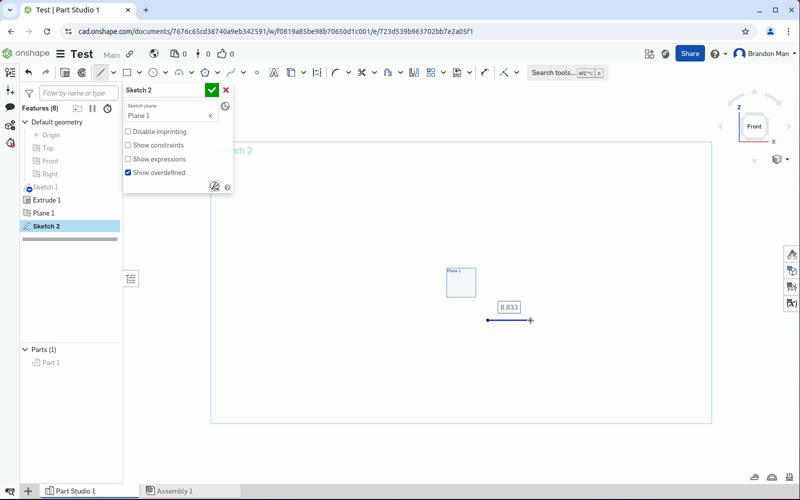
mouse_move(530, 245)
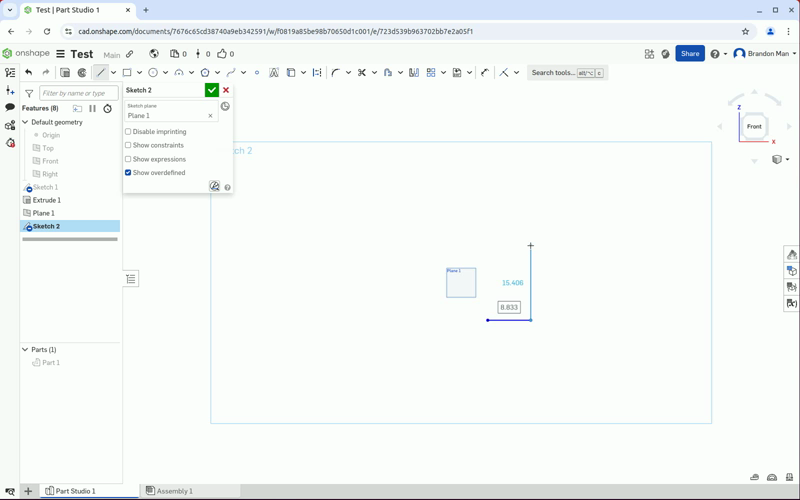
click(530, 245)
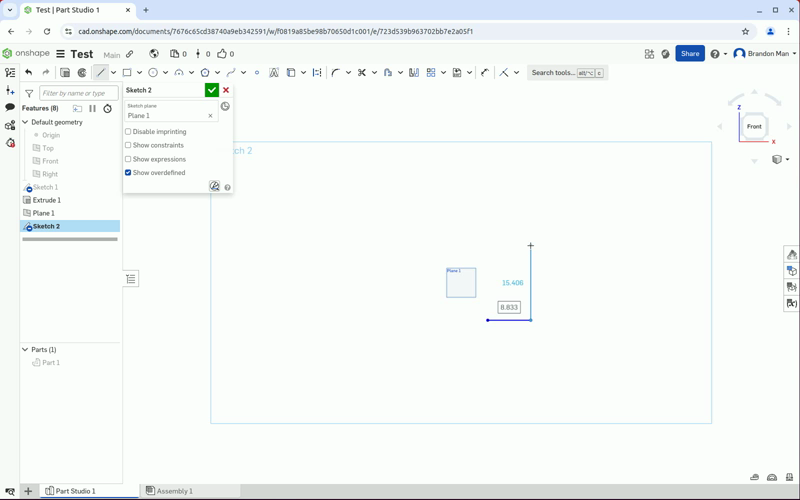
key_up(shift)
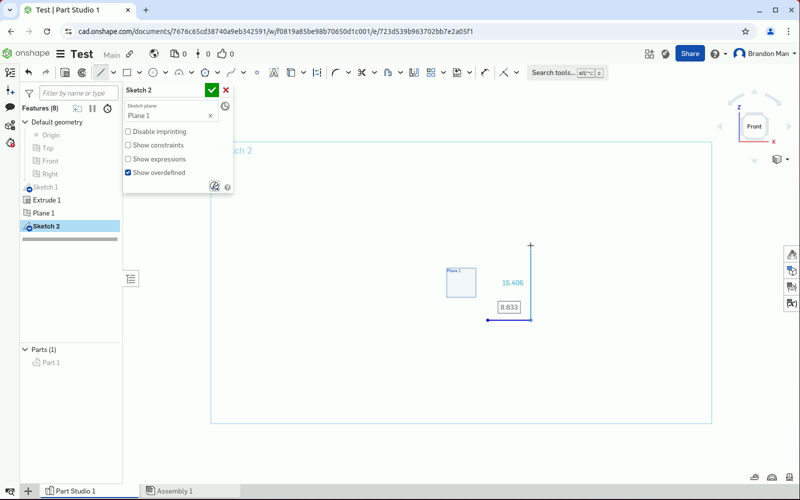
key_down(shift)
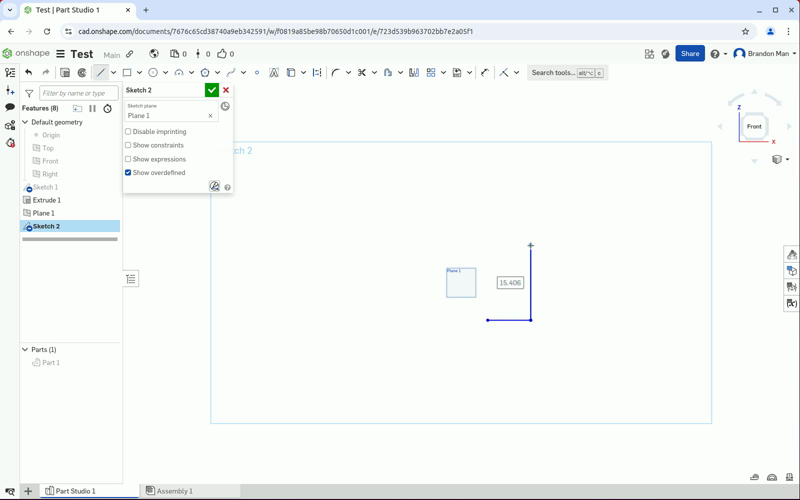
mouse_move(560, 245)
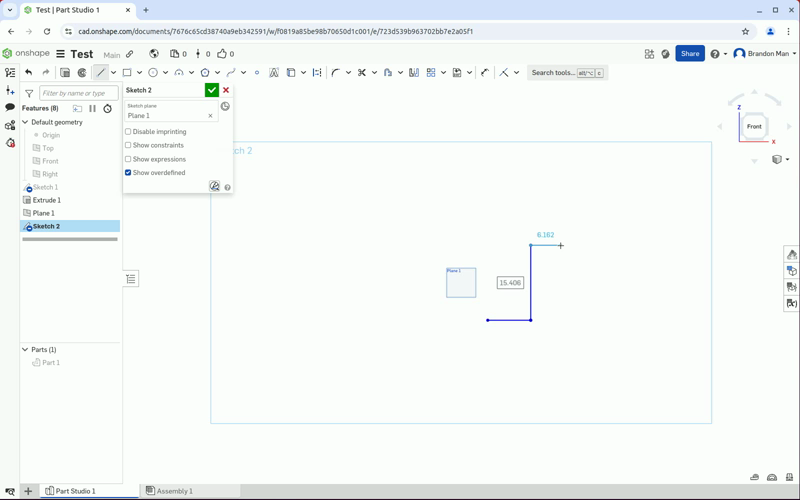
mouse_move(487, 245)
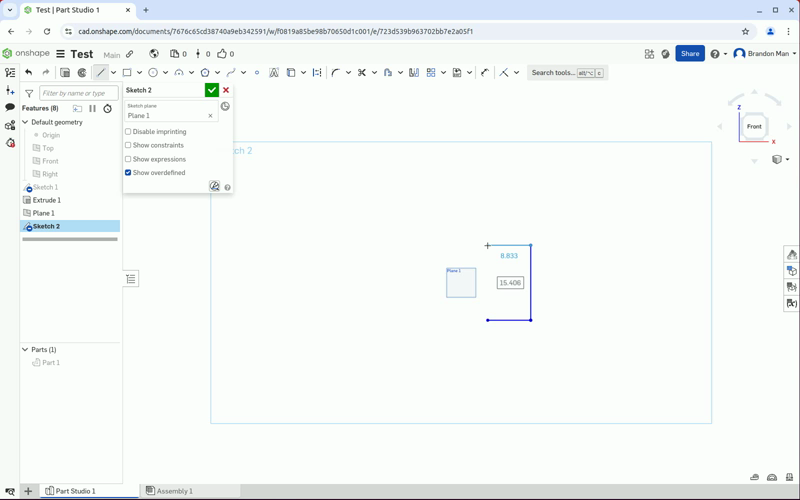
click(487, 245)
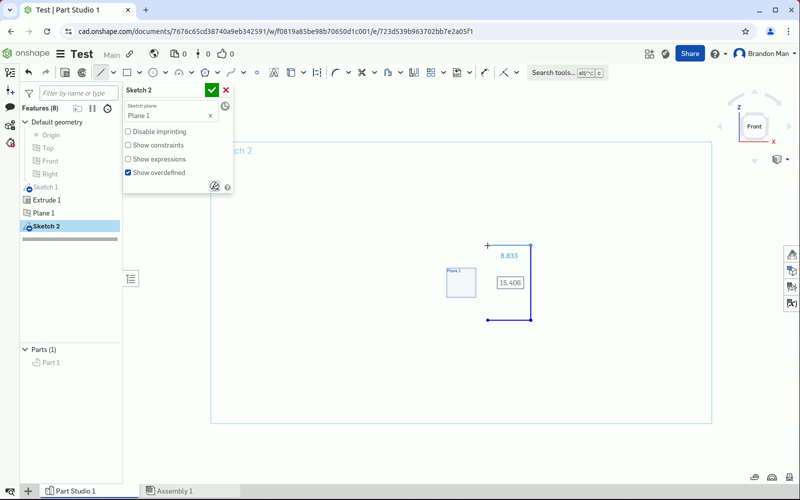
key_up(shift)
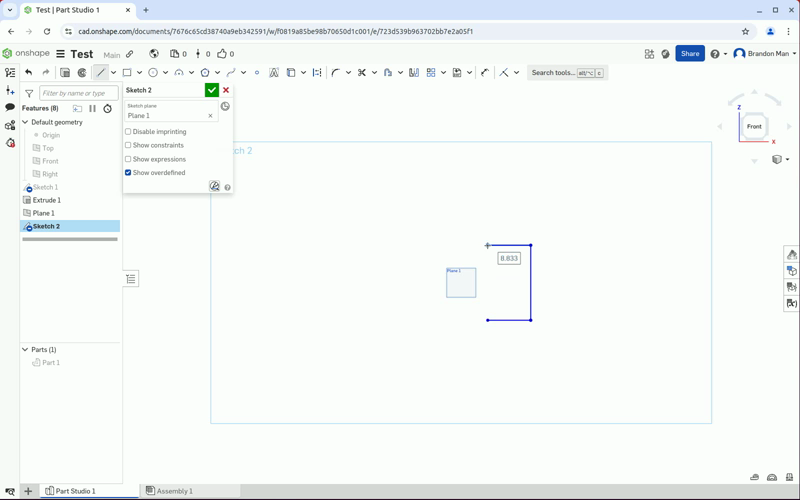
key_down(shift)
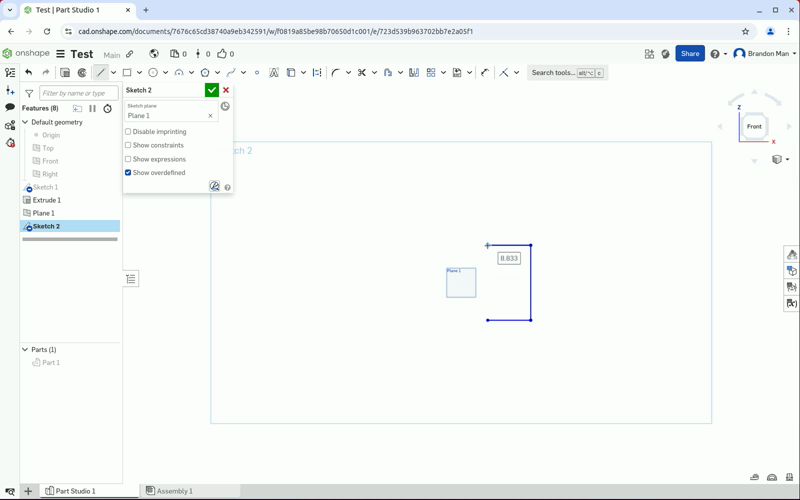
mouse_move(487, 320)
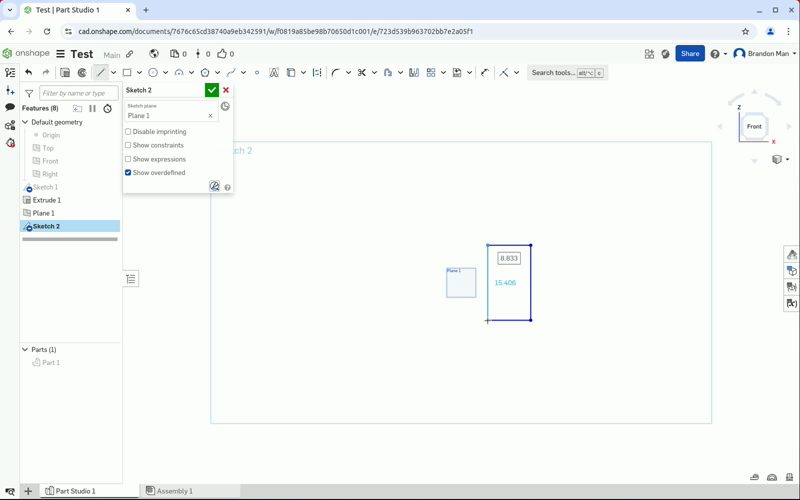
key_up(shift)
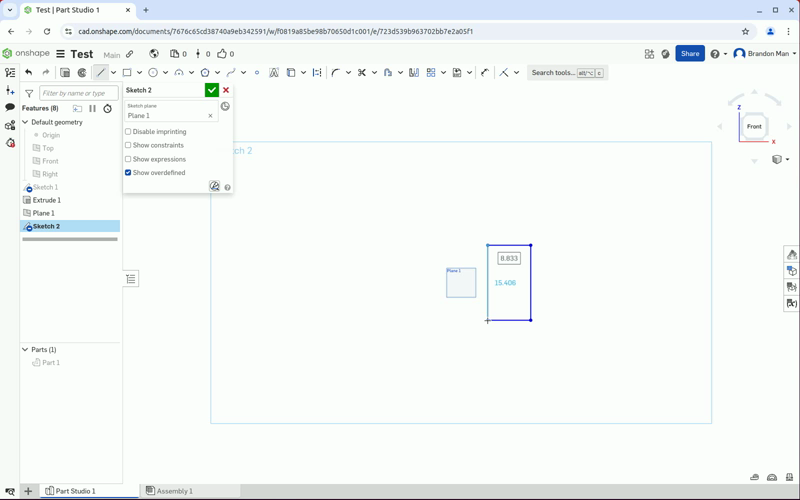
click(487, 320)
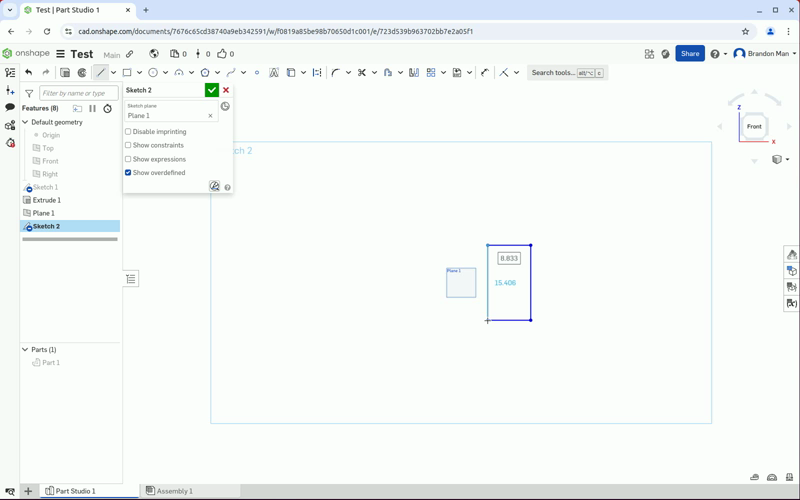
key(esc)
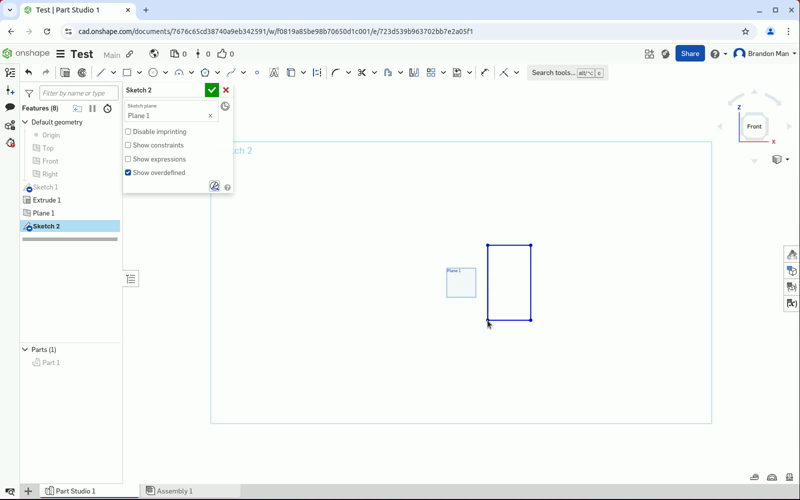
mouse_move(509, 288)
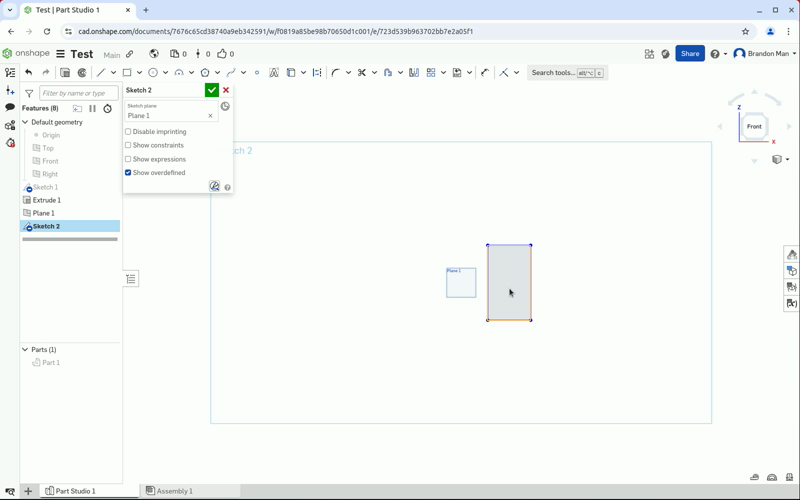
click(509, 288)
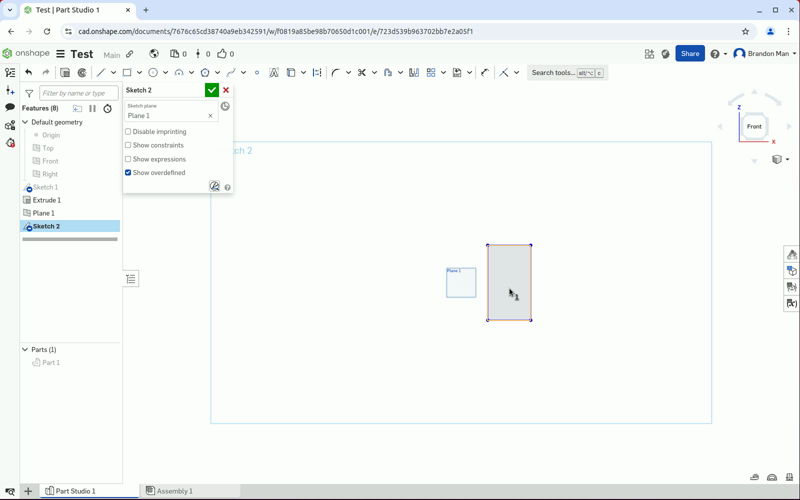
mouse_move(73, 352)
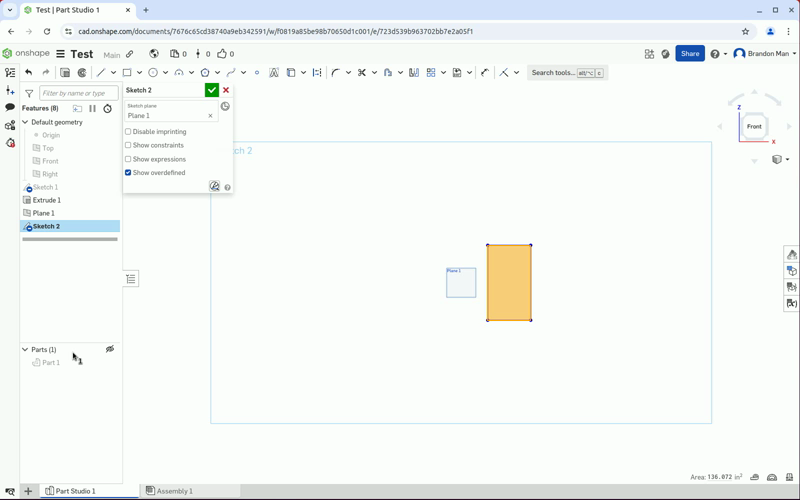
key(shift+y)
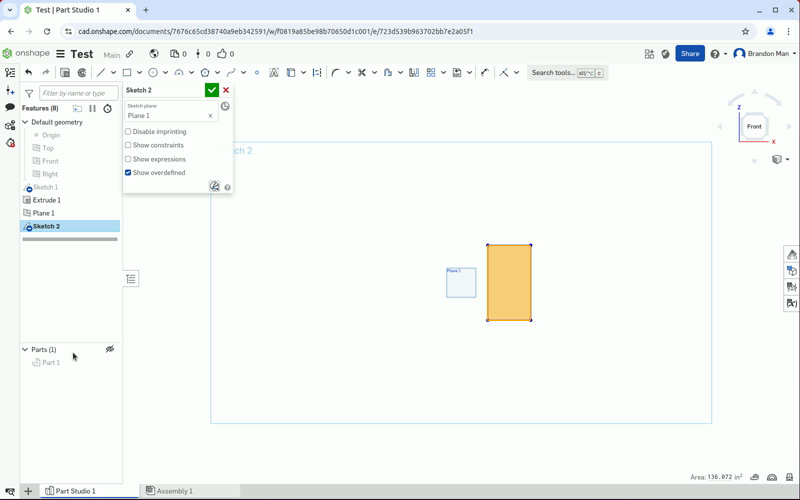
key(shift+e)
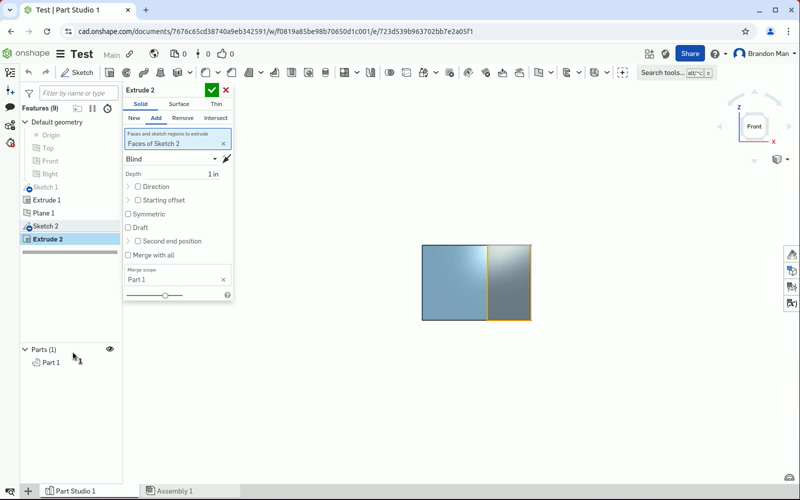
mouse_move(143, 106)
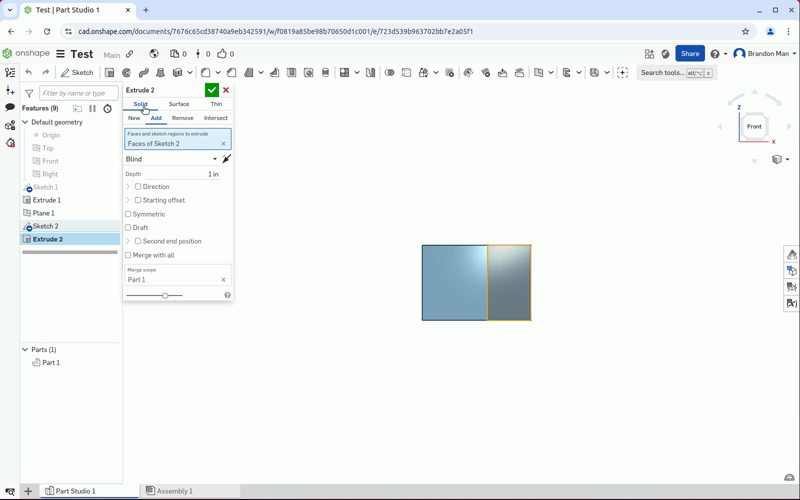
click(143, 106)
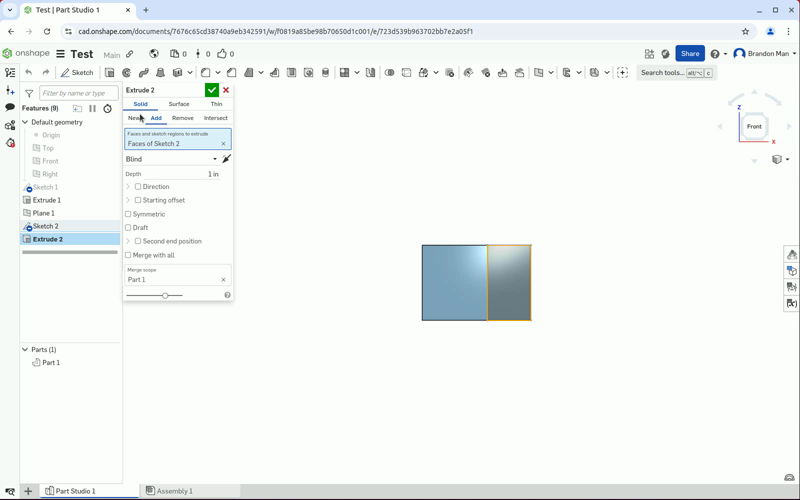
mouse_move(137, 120)
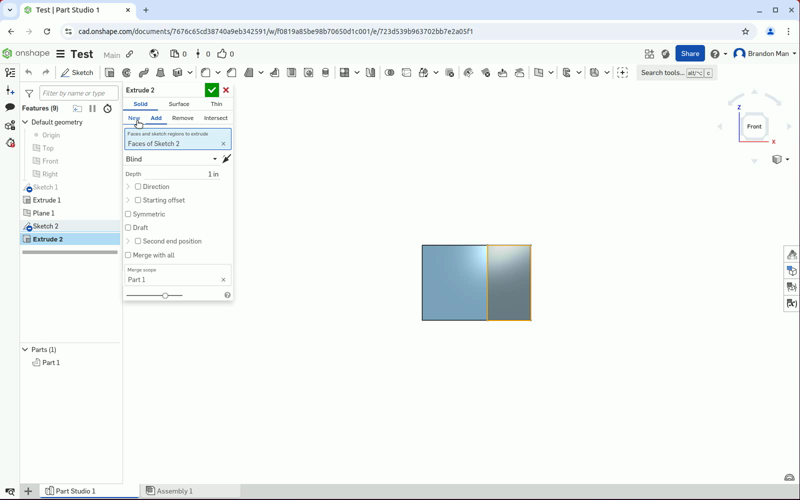
click(137, 120)
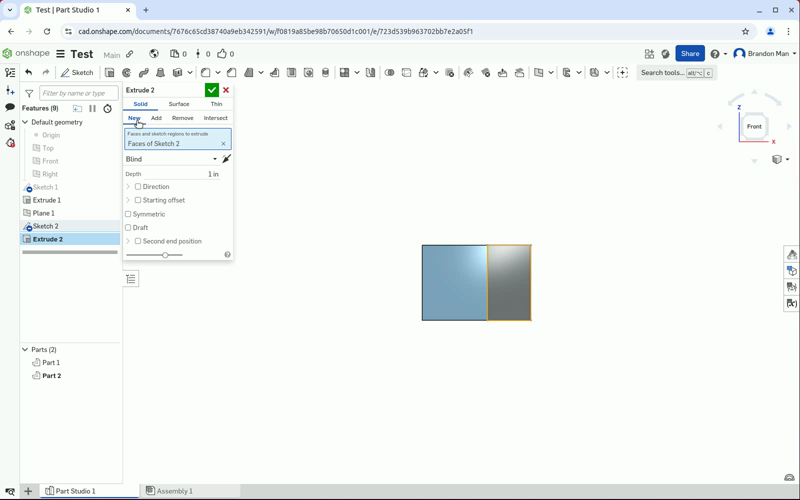
key(tab, 4)
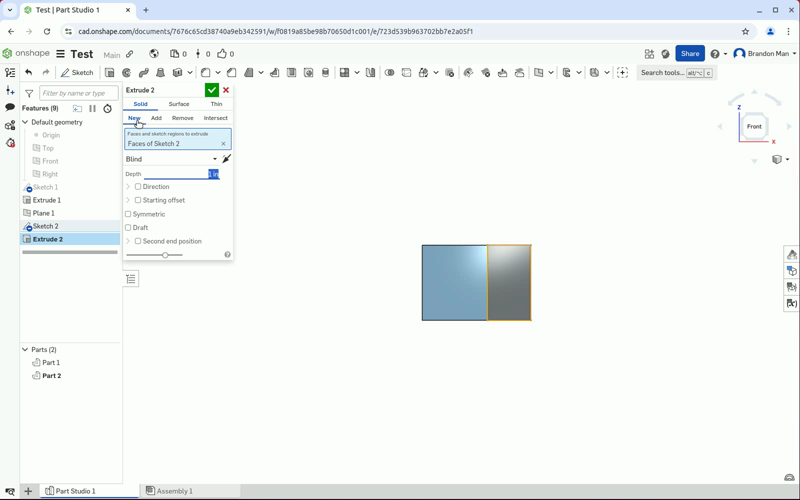
text(7.703)
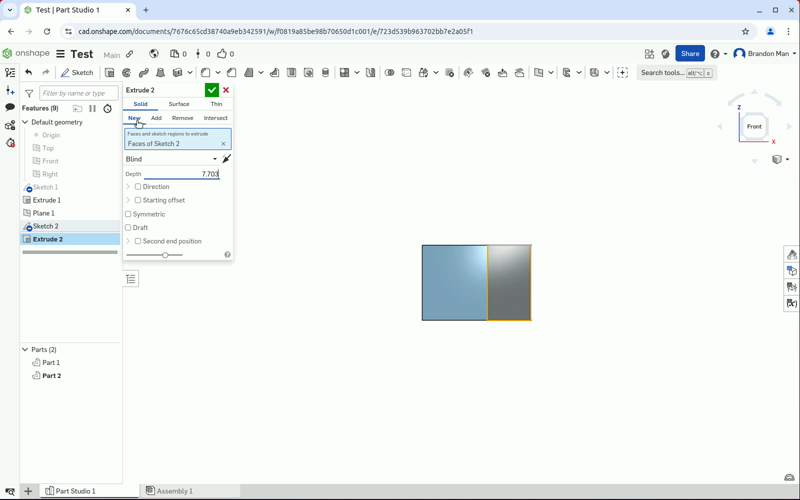
key(enter)
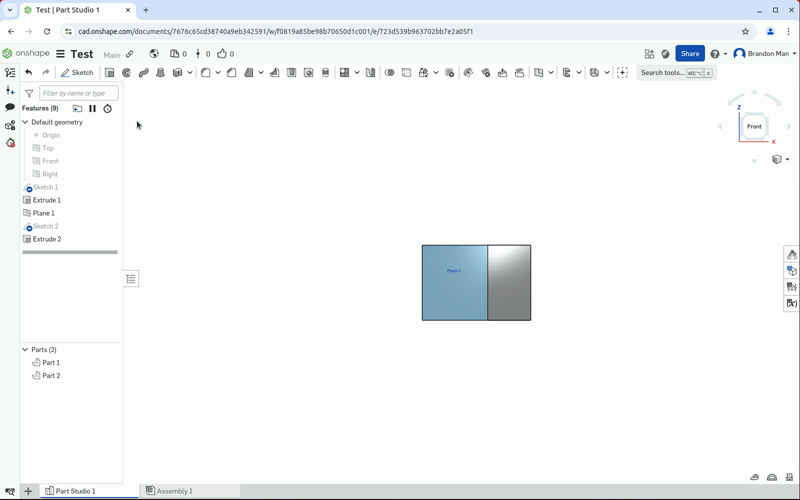
key(shift+h)
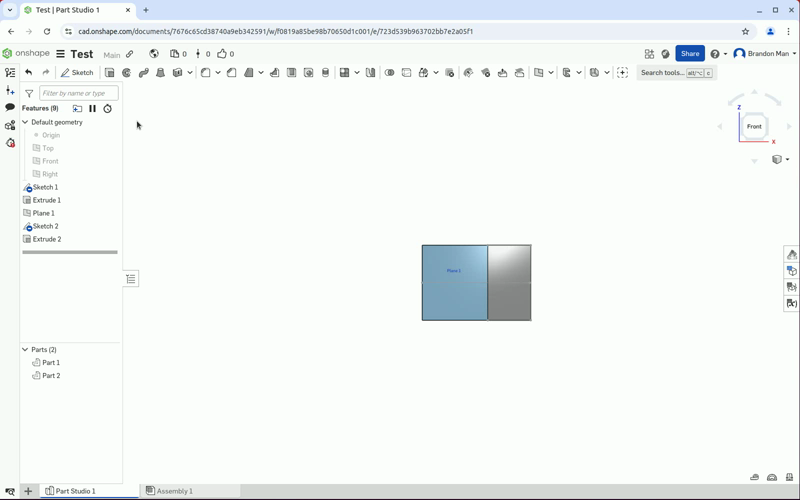
key(shift+h)
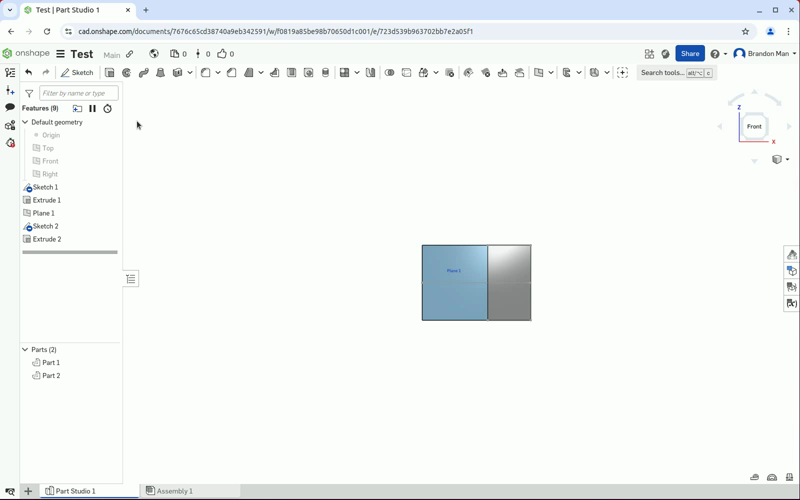
key(shift+7)
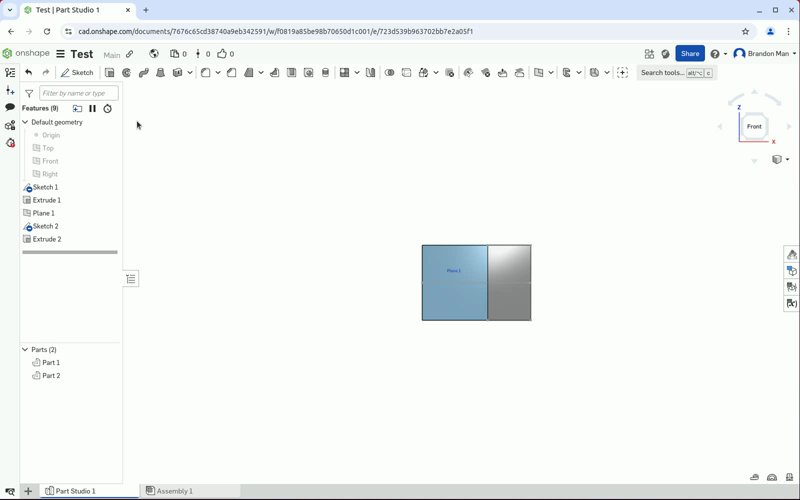
key(left, 2)
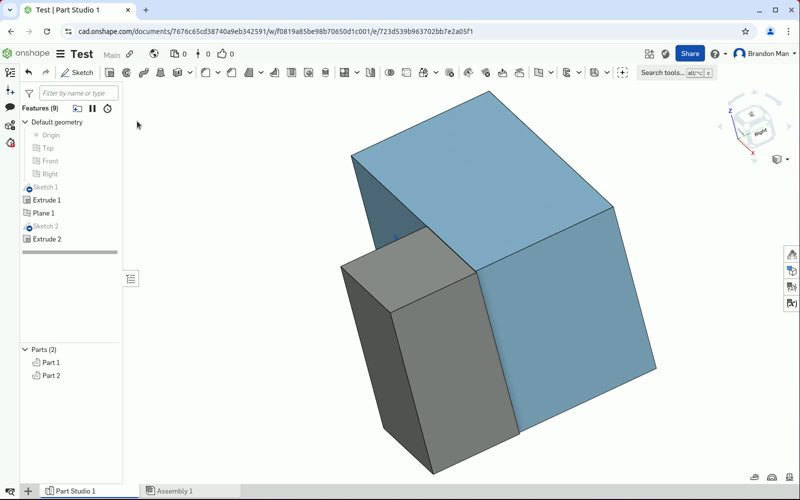
key(down, 2)
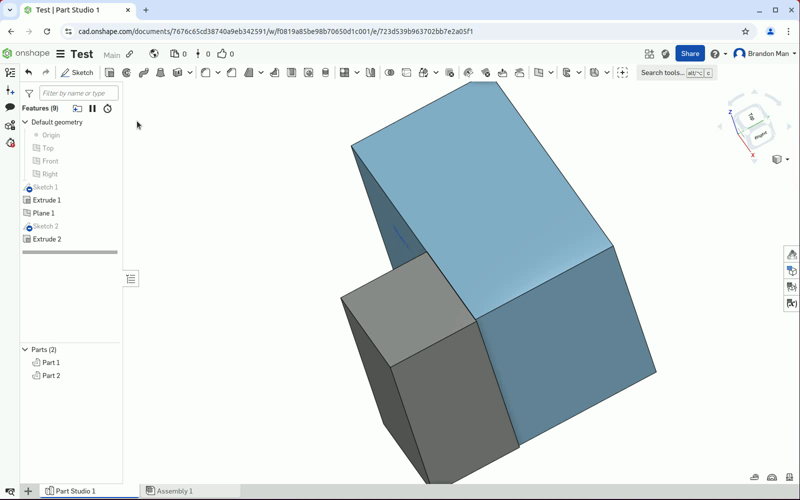
key(up, 2)
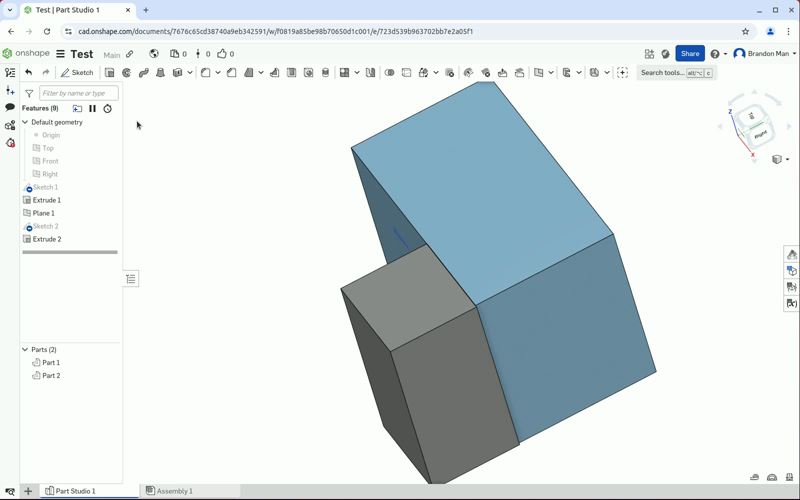
key(right, 2)
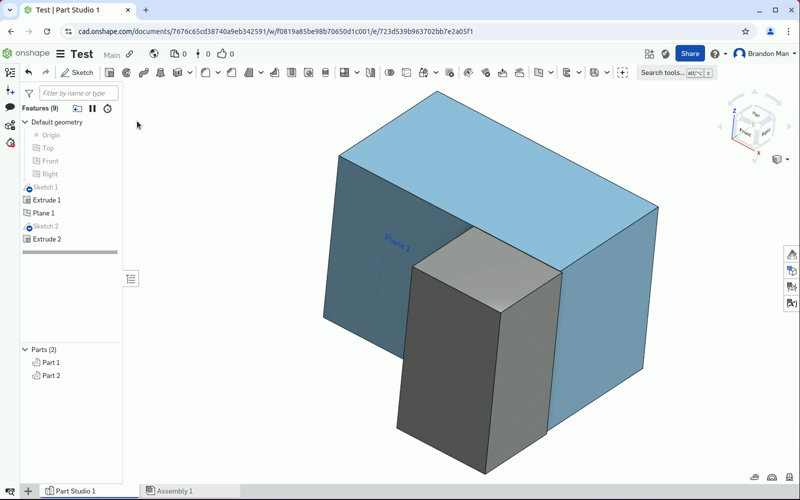
mouse_move(73, 189)
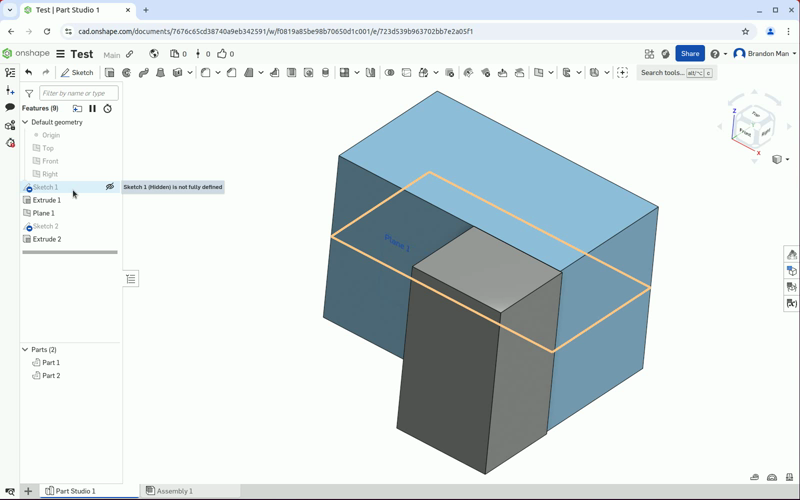
click(73, 189)